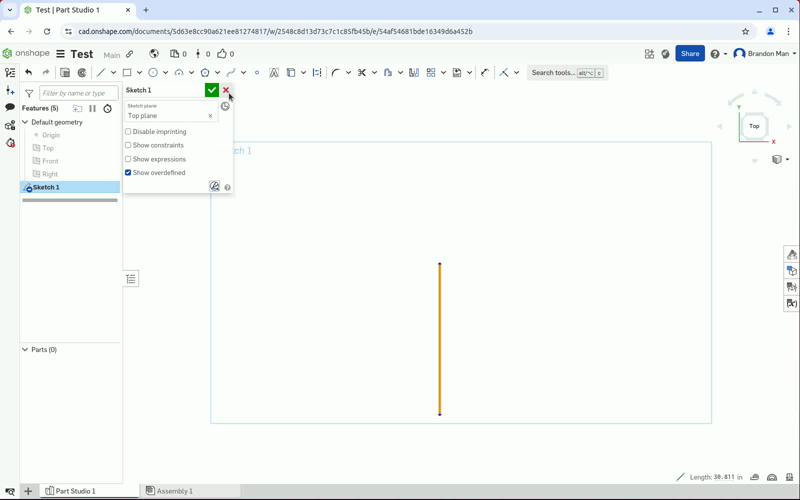
key(shift+h)
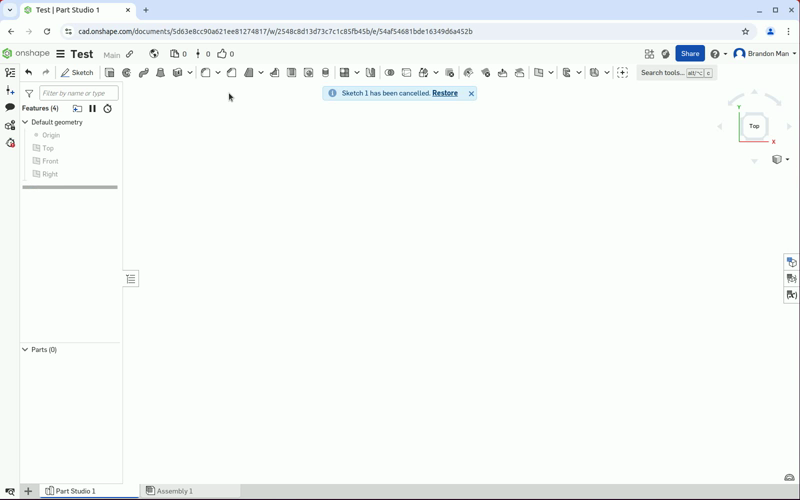
mouse_move(73, 352)
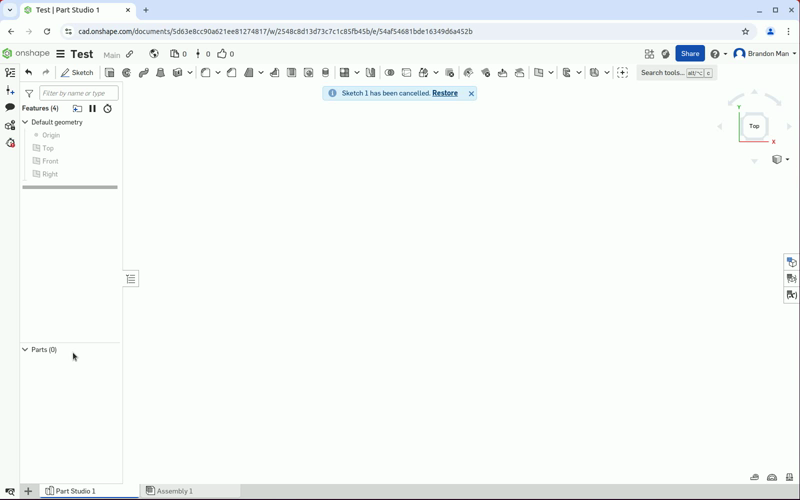
key(y)
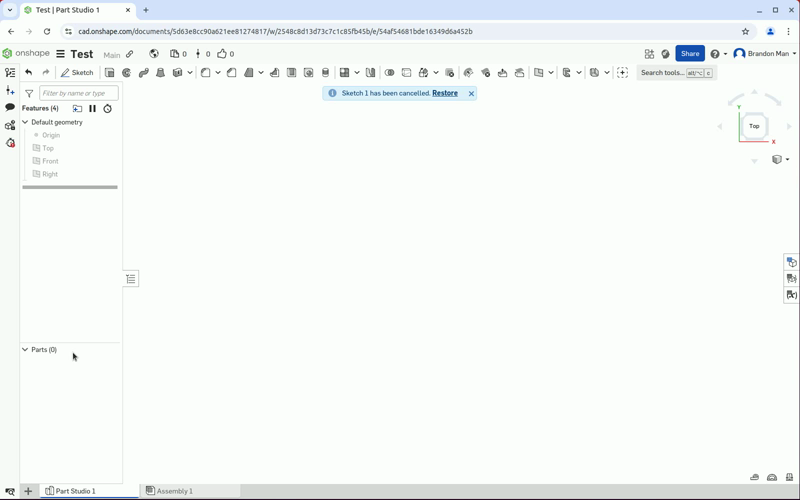
key(shift+p)
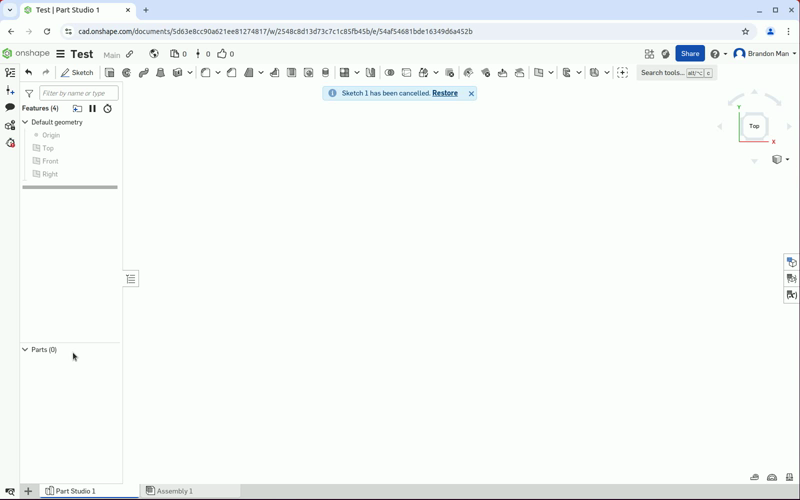
key(space)
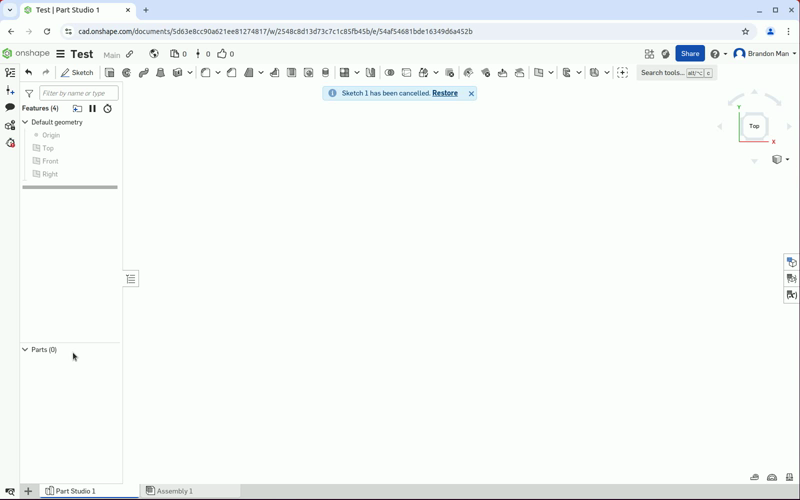
key_down(shift)
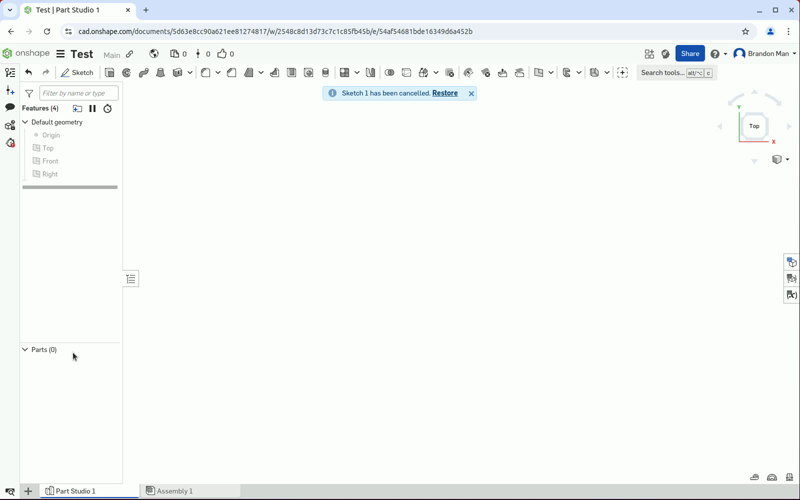
key(up)
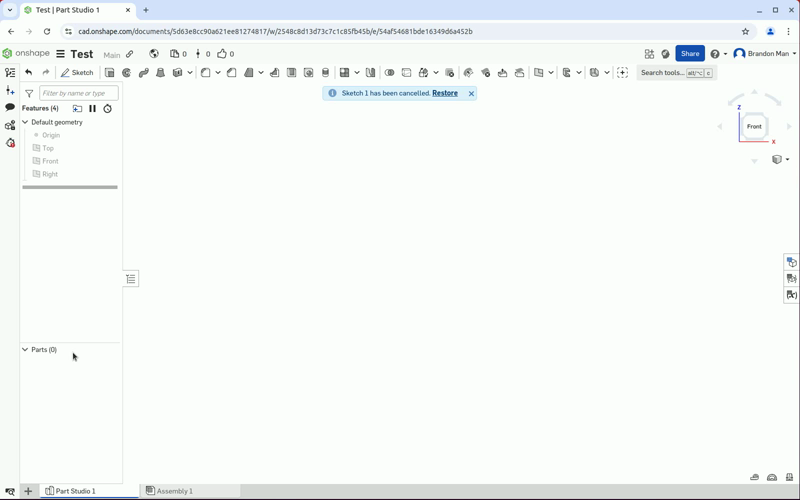
key_up(shift)
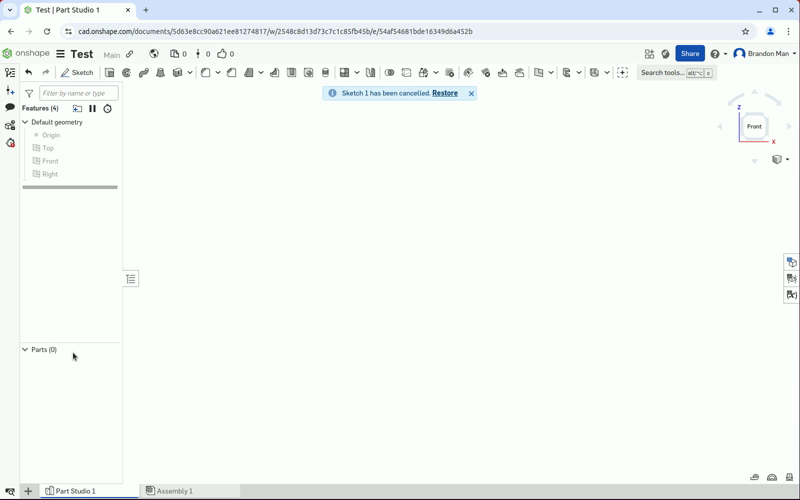
mouse_move(73, 352)
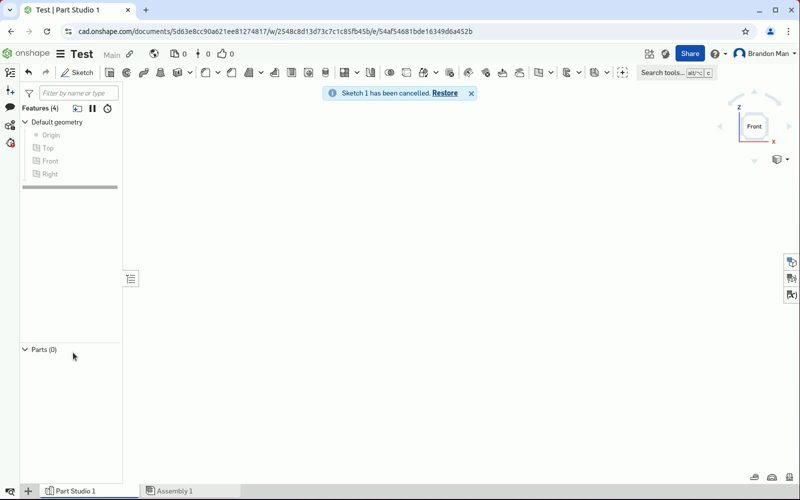
key(shift+y)
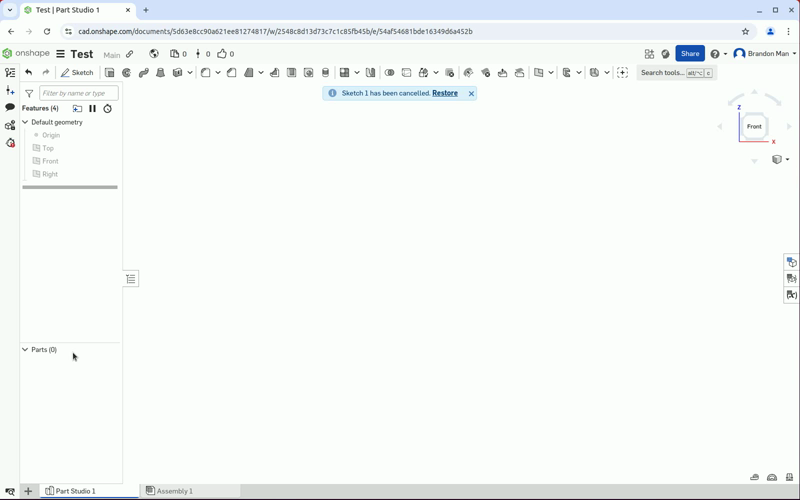
key(shift+s)
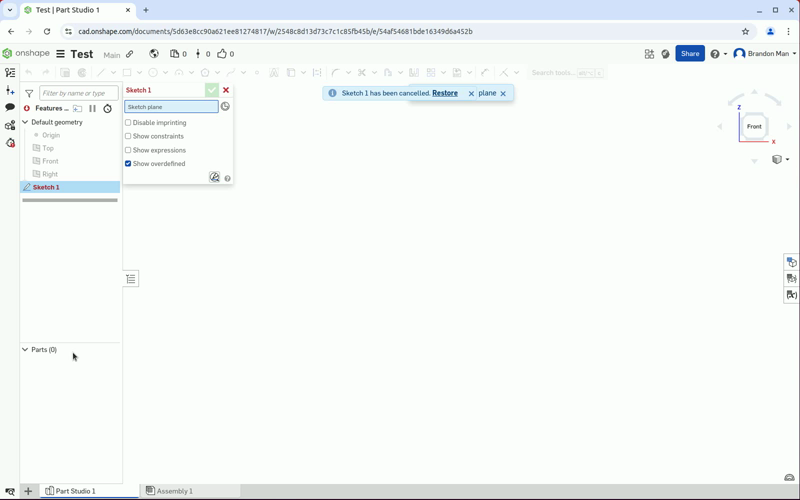
mouse_move(73, 163)
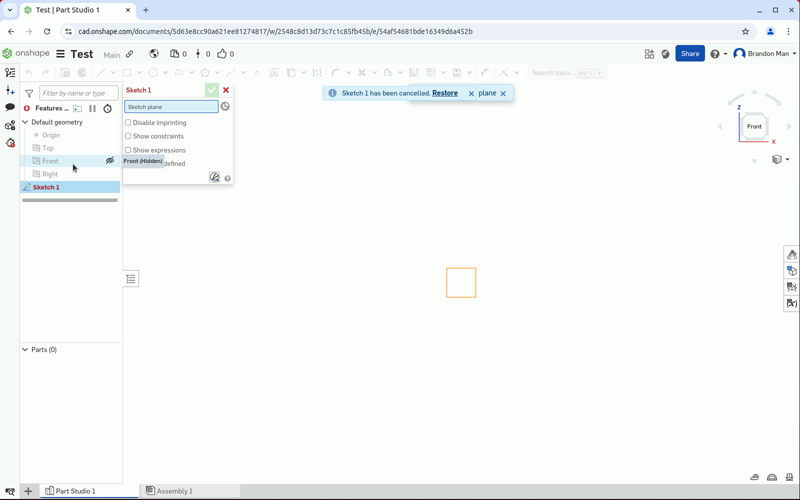
click(73, 163)
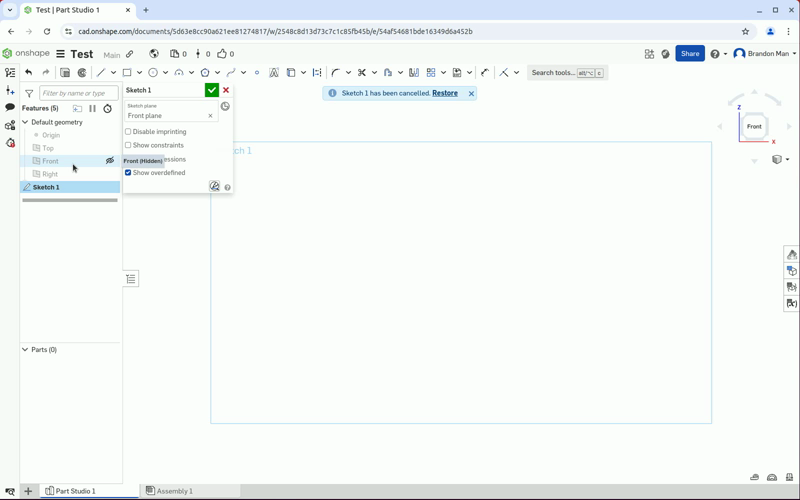
mouse_move(73, 352)
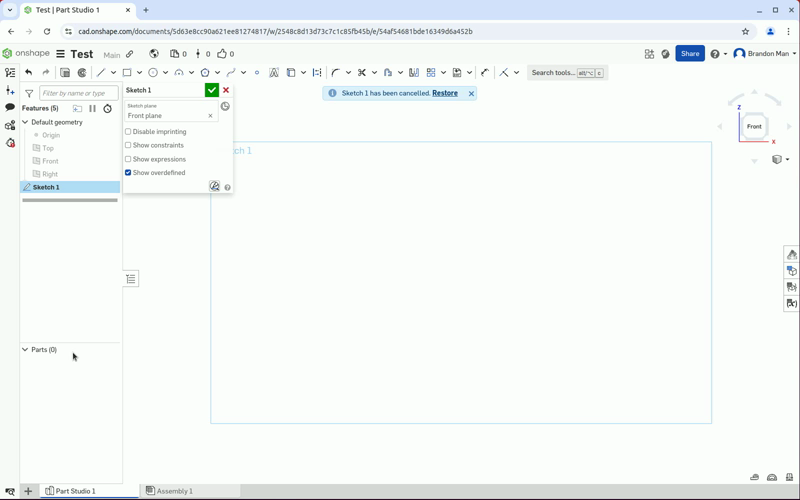
key(y)
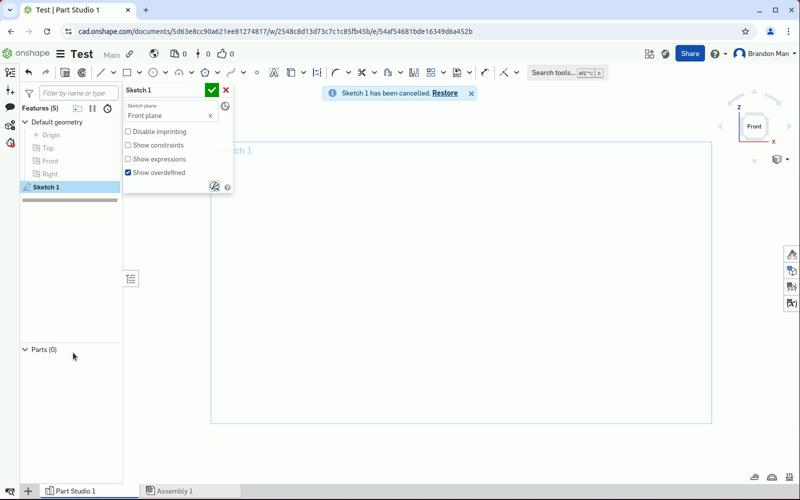
key(l)
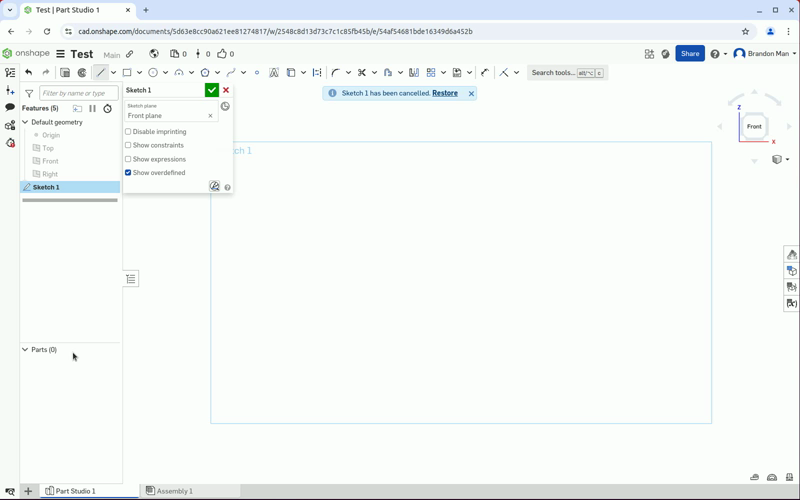
key_down(shift)
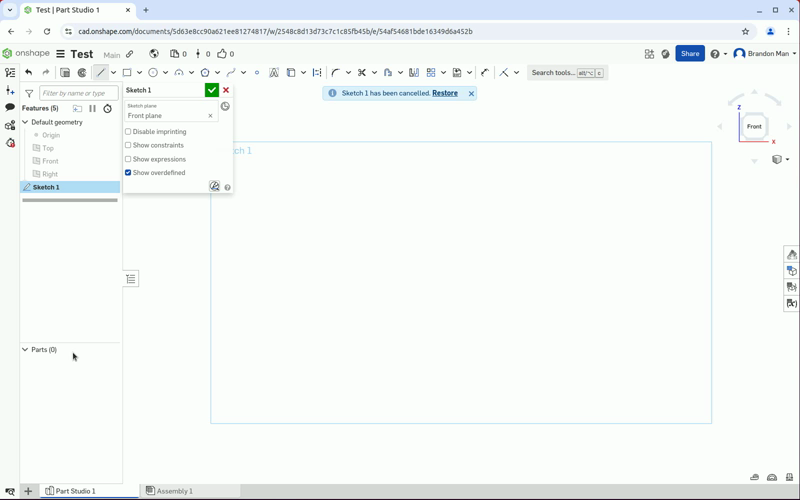
mouse_move(460, 282)
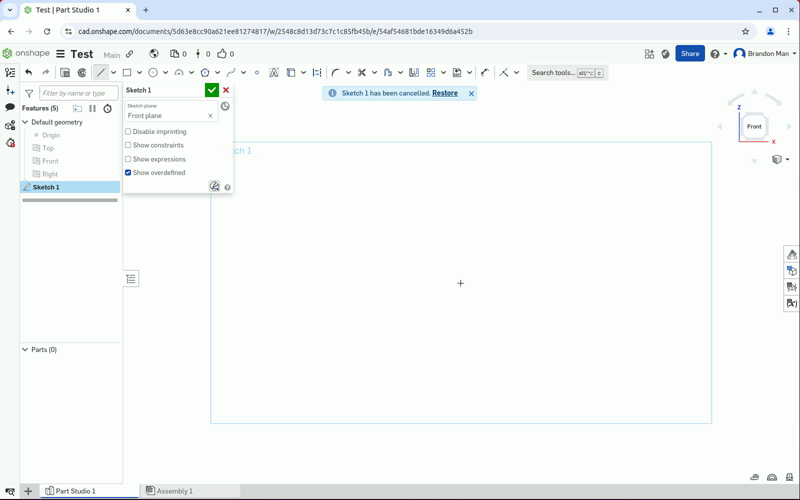
click(460, 282)
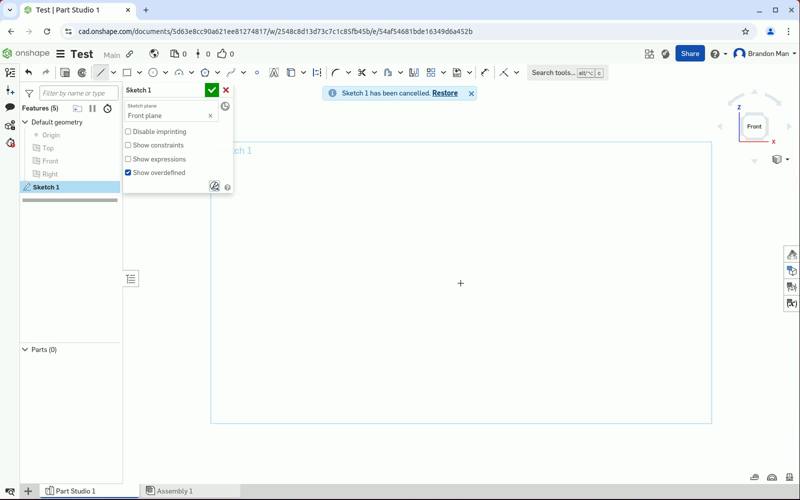
key_up(shift)
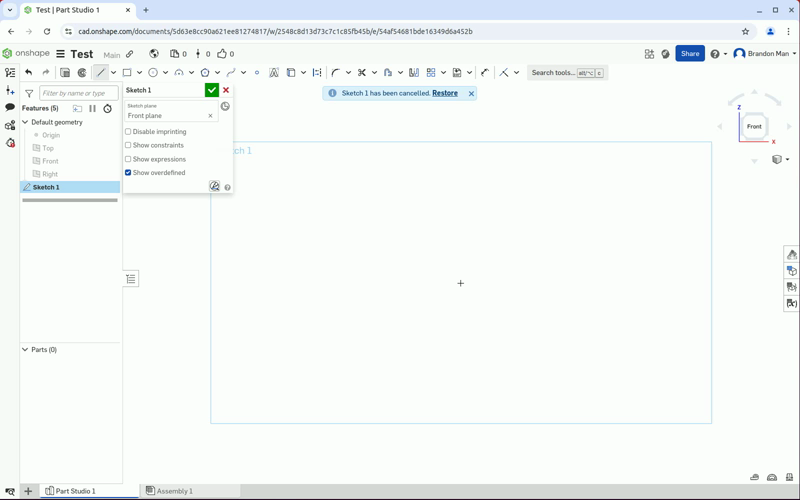
key_down(shift)
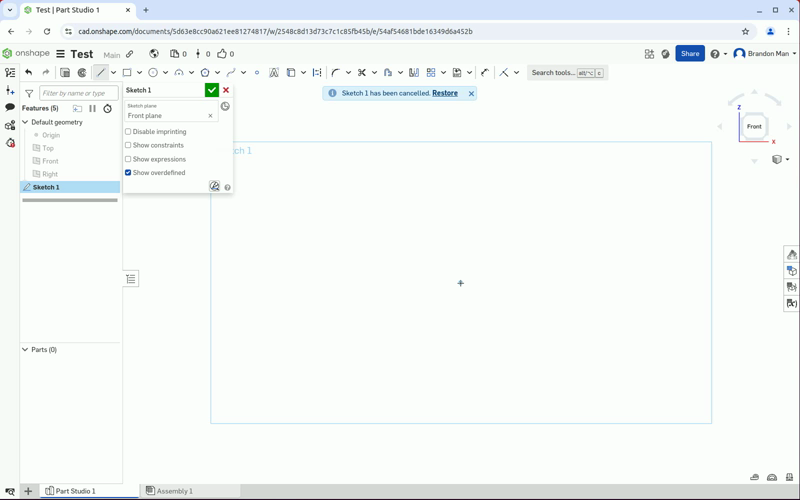
mouse_move(490, 282)
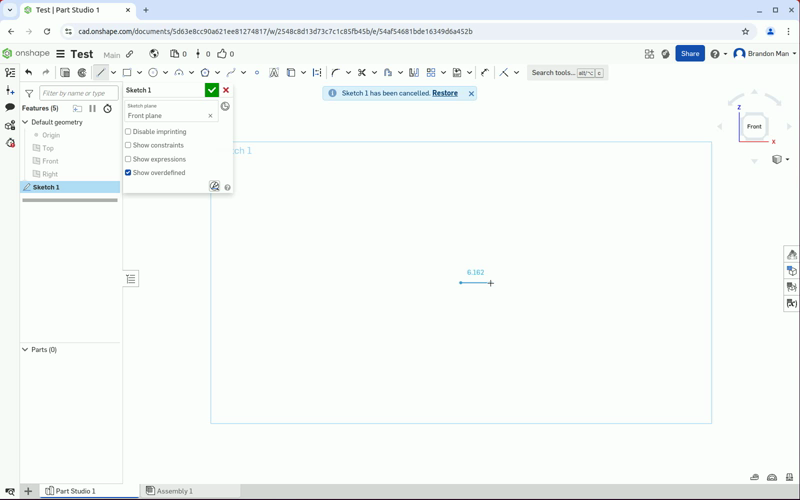
mouse_move(517, 282)
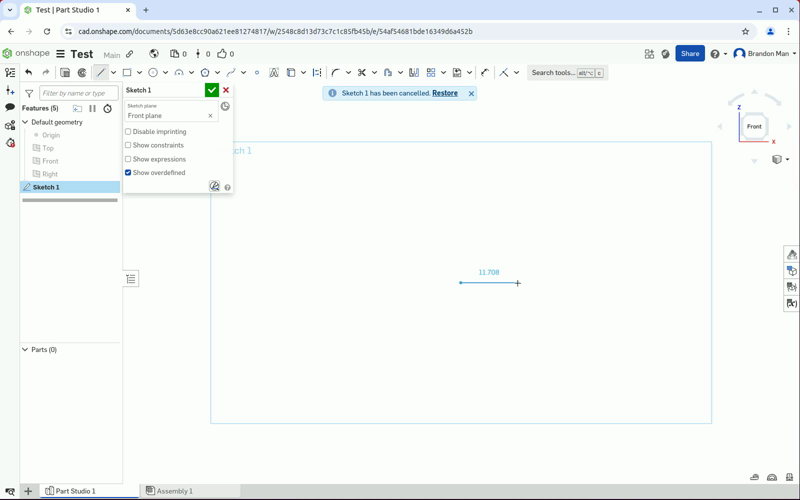
click(517, 282)
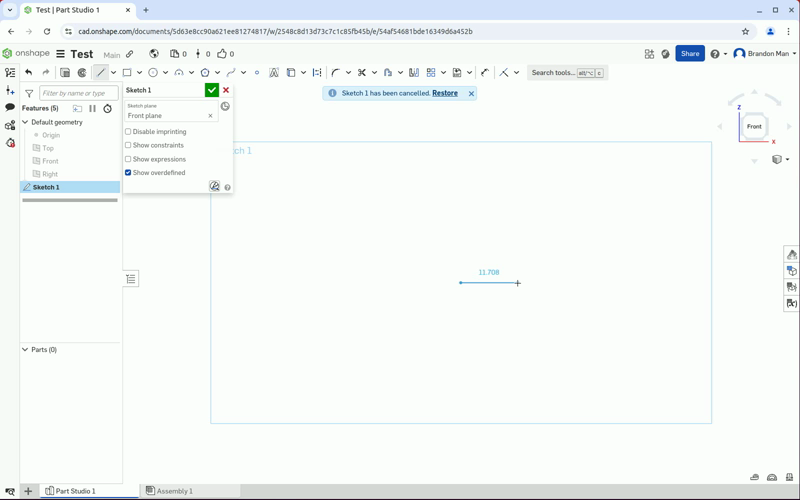
key_up(shift)
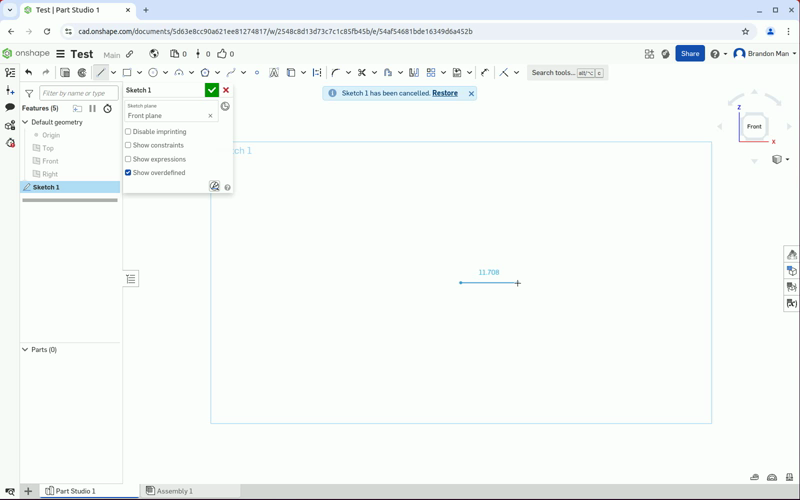
key_down(shift)
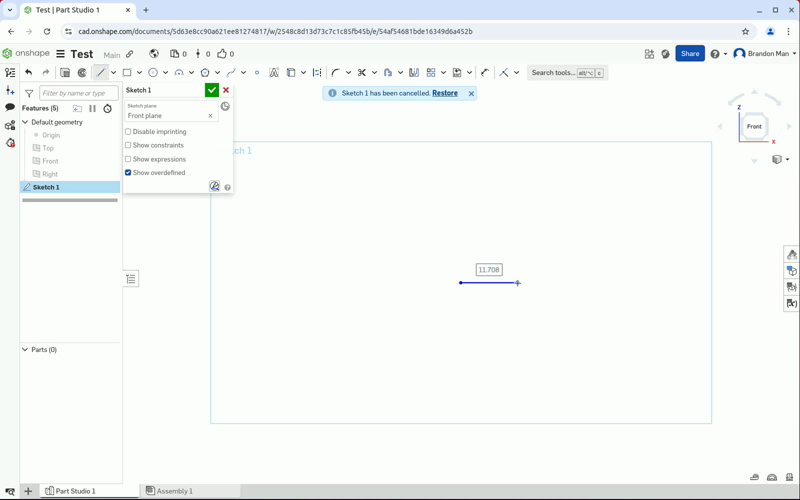
mouse_move(547, 282)
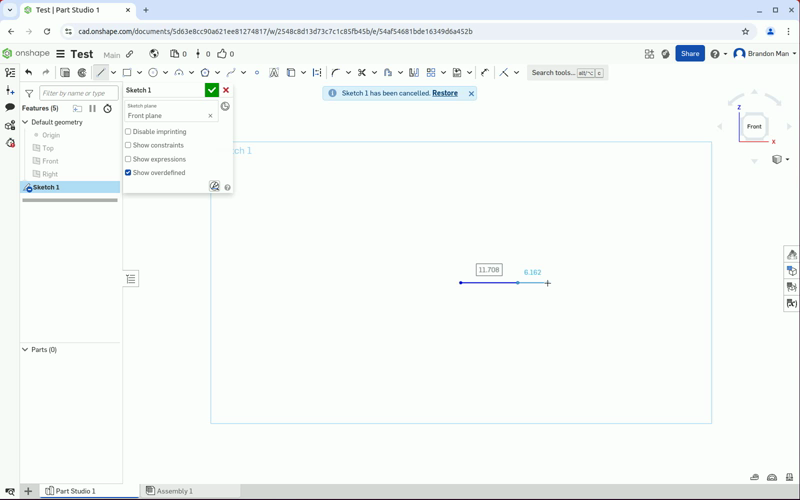
mouse_move(517, 245)
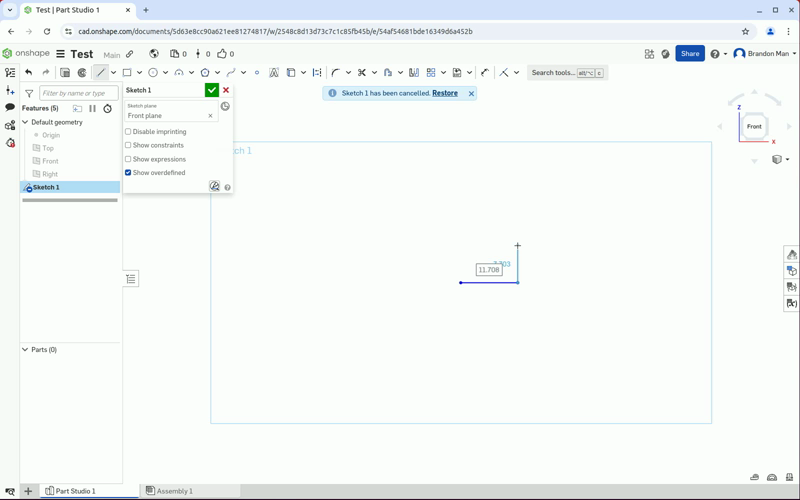
click(517, 245)
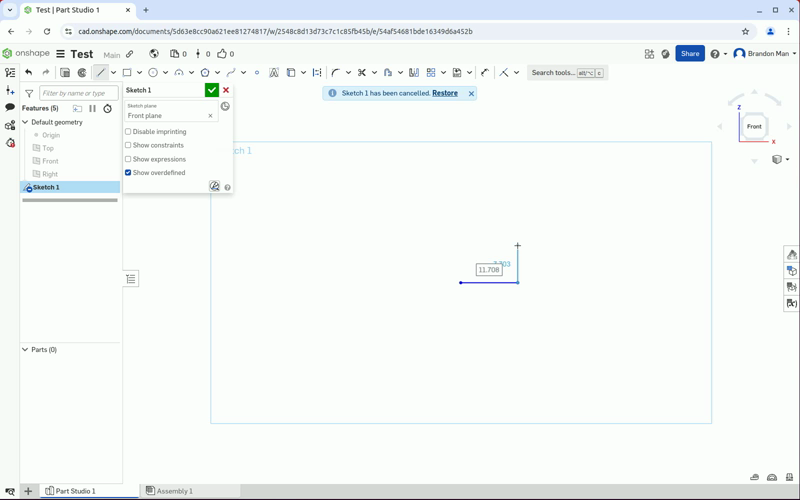
key_up(shift)
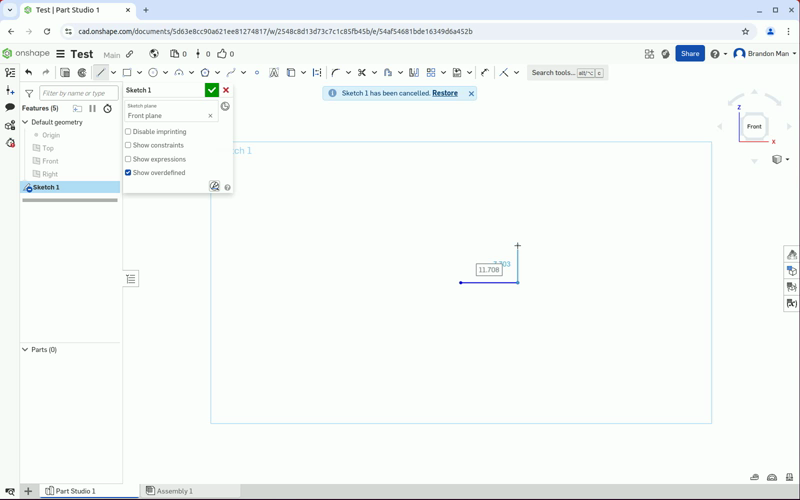
key_down(shift)
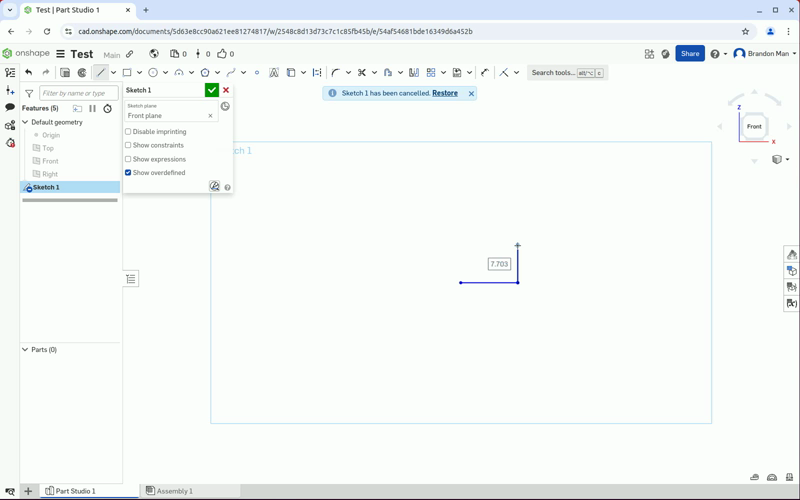
mouse_move(547, 245)
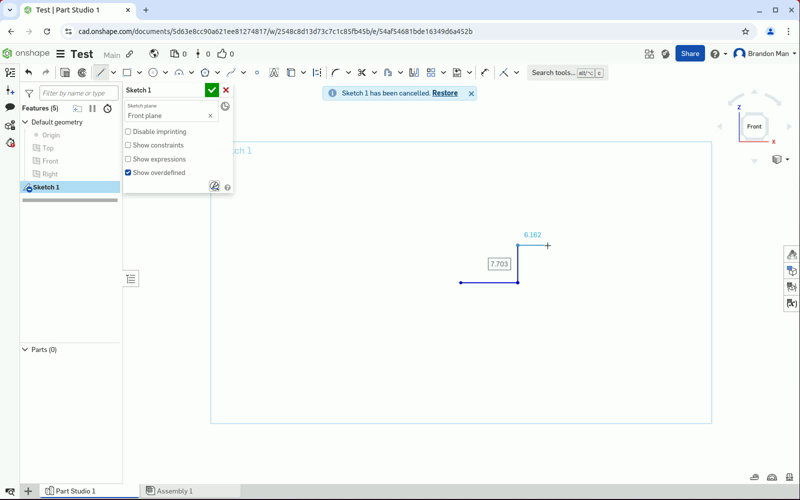
mouse_move(460, 245)
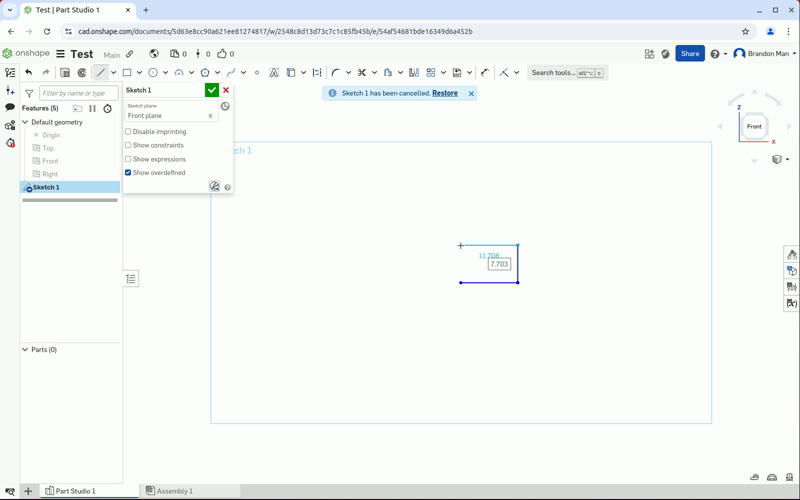
click(460, 245)
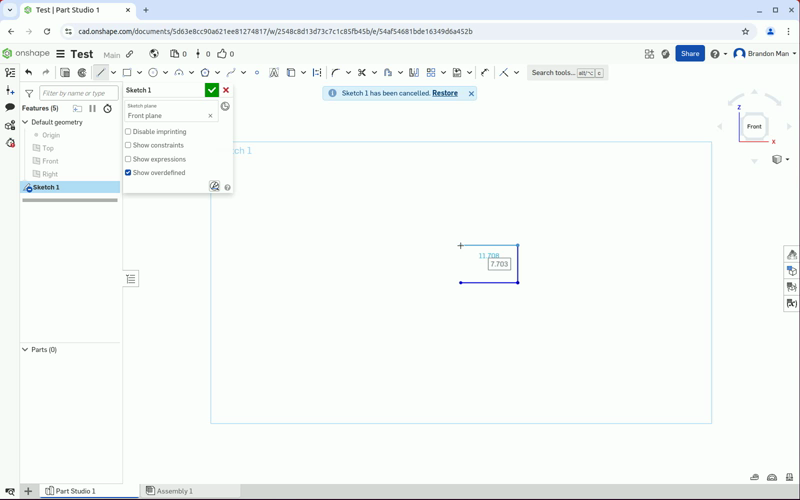
key_up(shift)
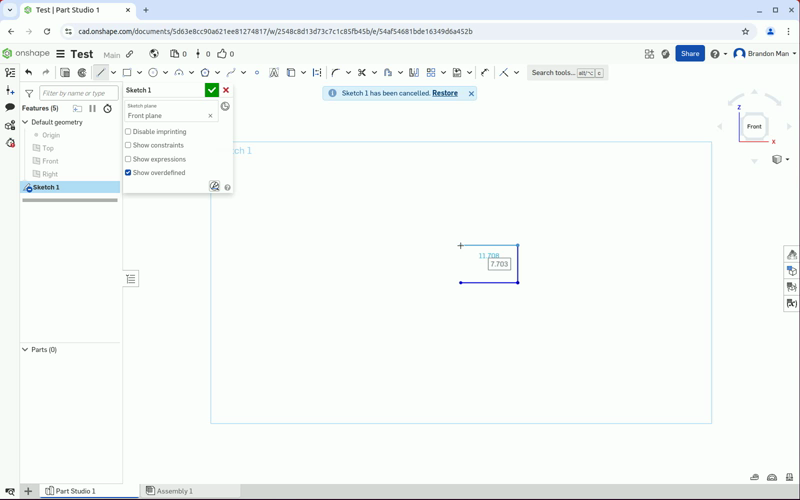
mouse_move(490, 245)
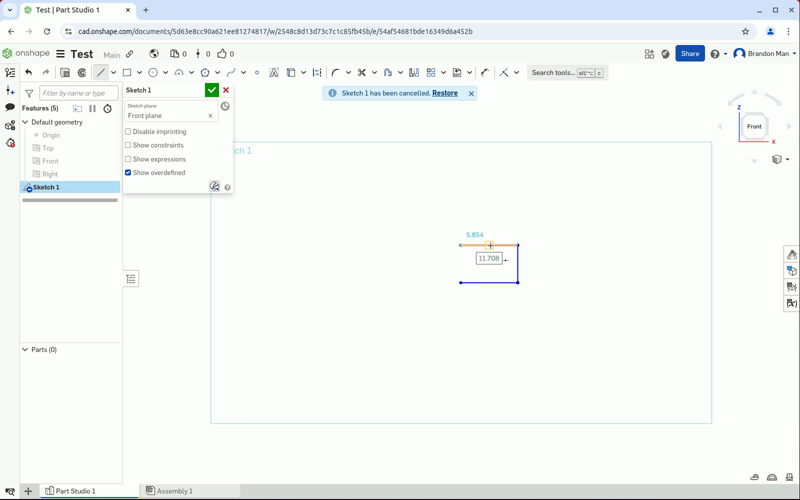
key_down(shift)
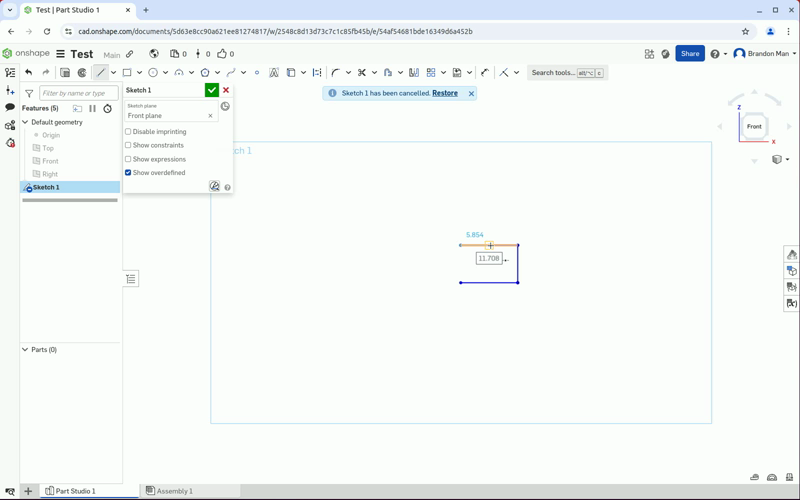
mouse_move(460, 282)
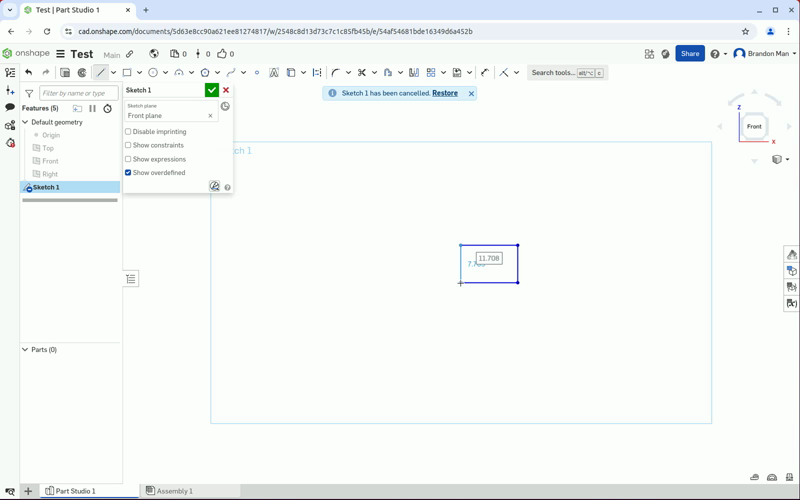
key_up(shift)
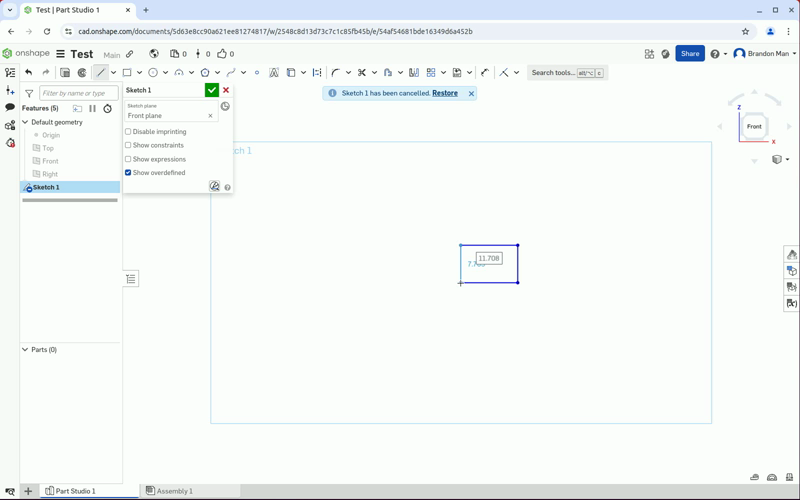
click(460, 282)
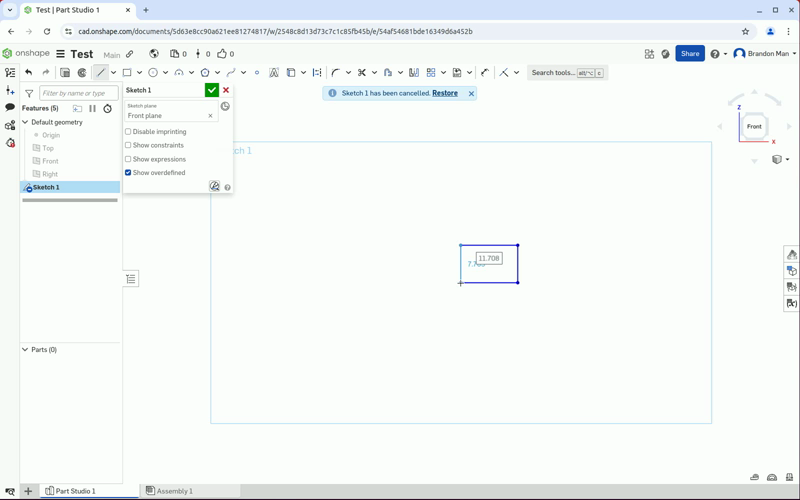
key(esc)
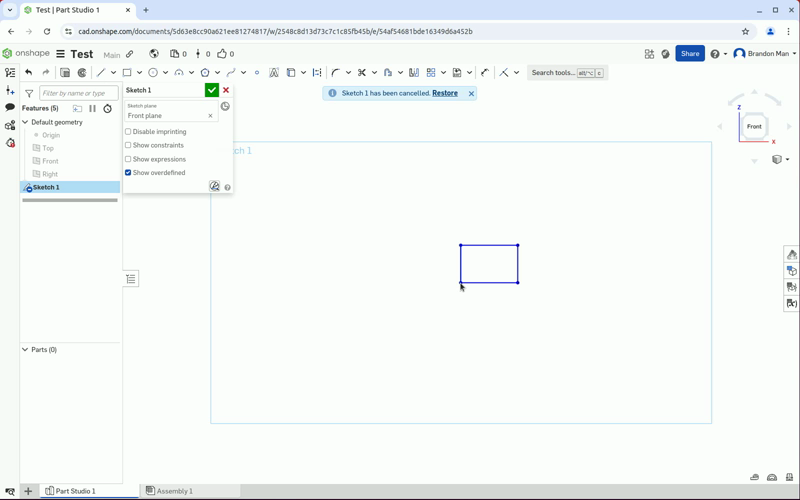
mouse_move(475, 253)
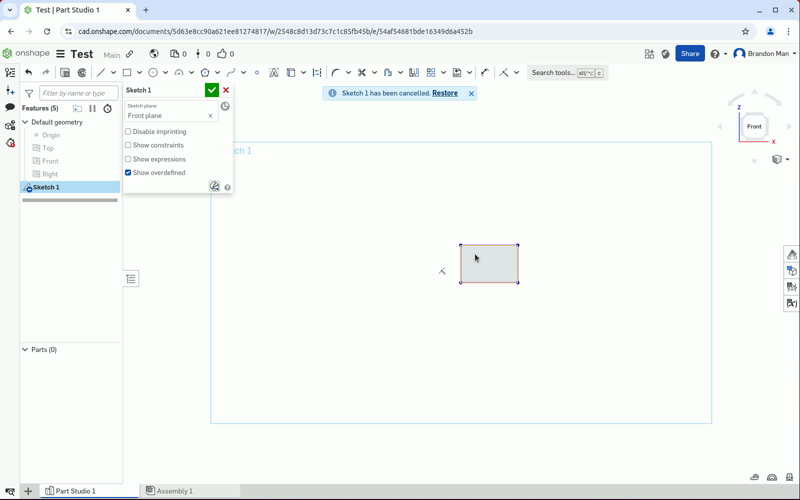
click(475, 253)
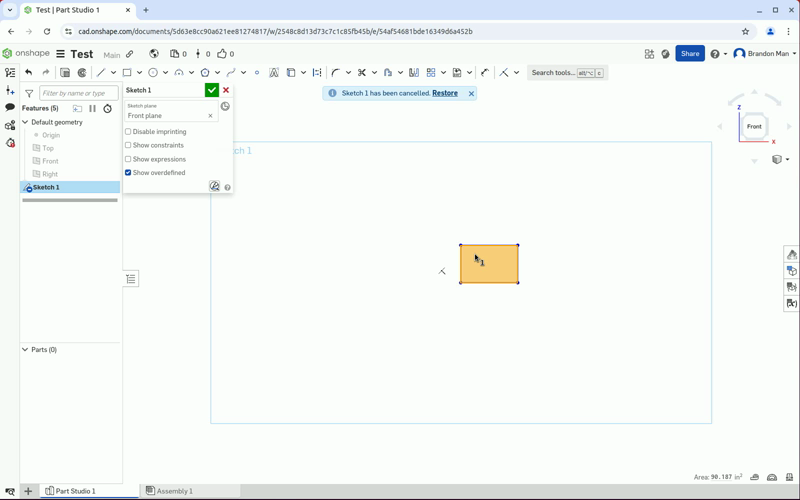
mouse_move(73, 352)
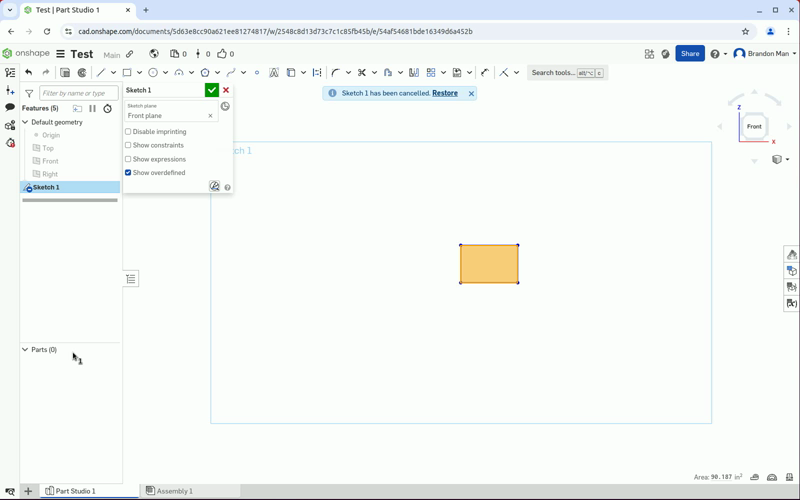
key(shift+y)
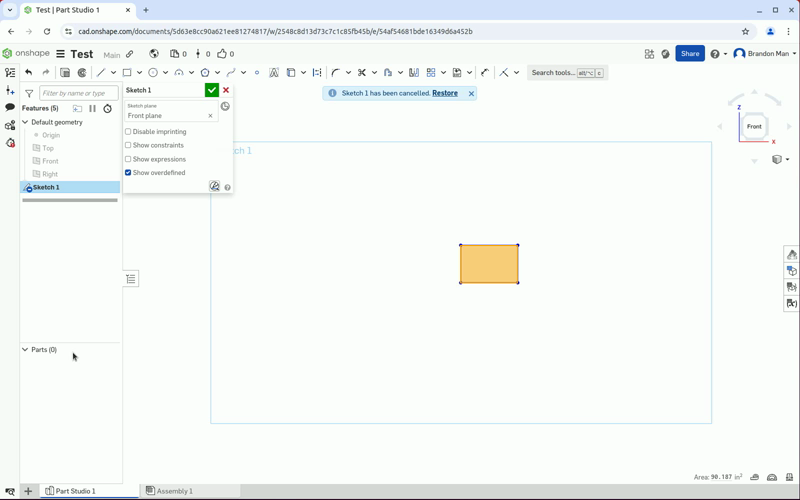
key(shift+e)
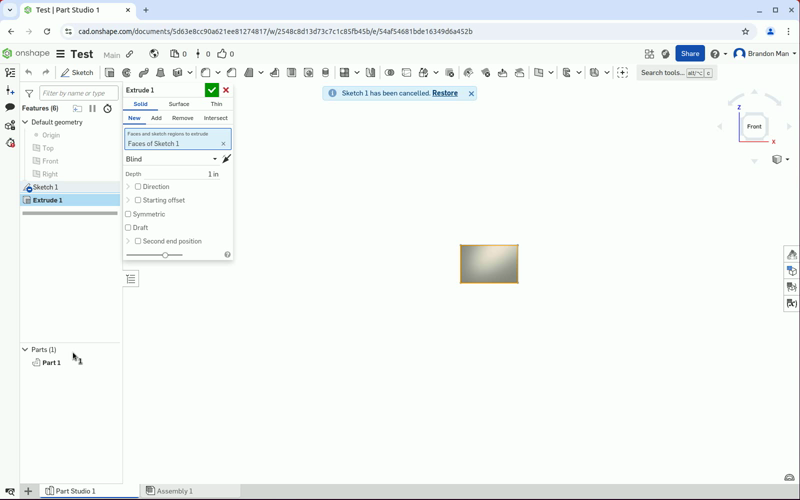
mouse_move(143, 106)
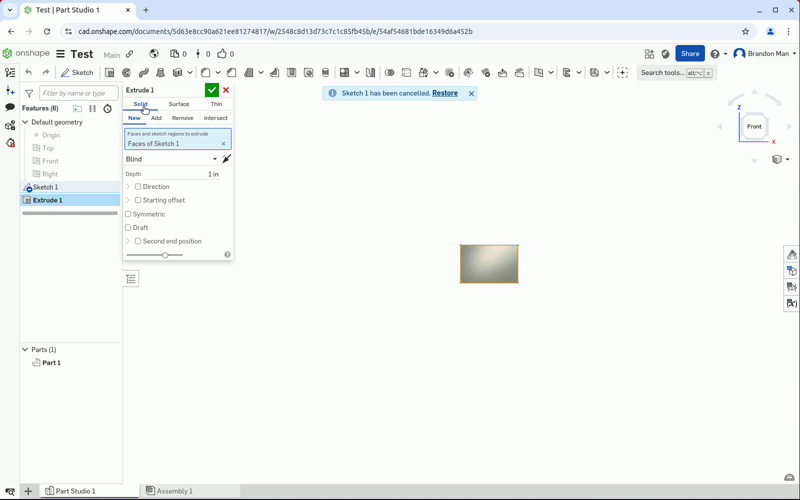
click(143, 106)
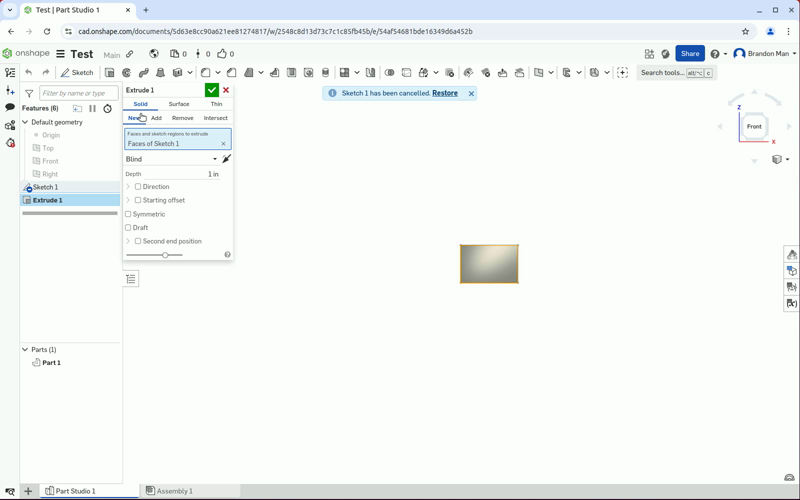
mouse_move(137, 120)
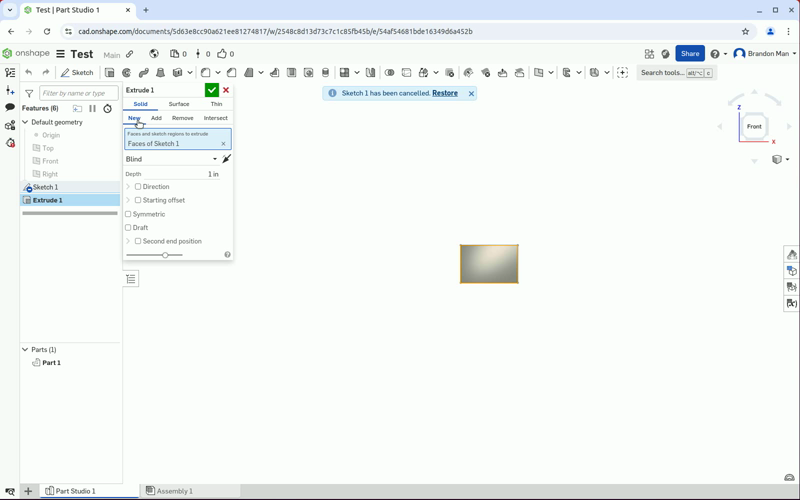
click(137, 120)
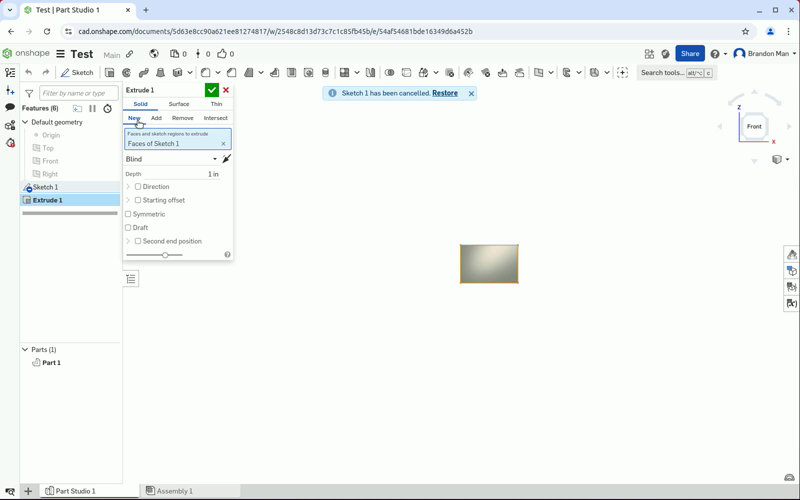
key(tab, 4)
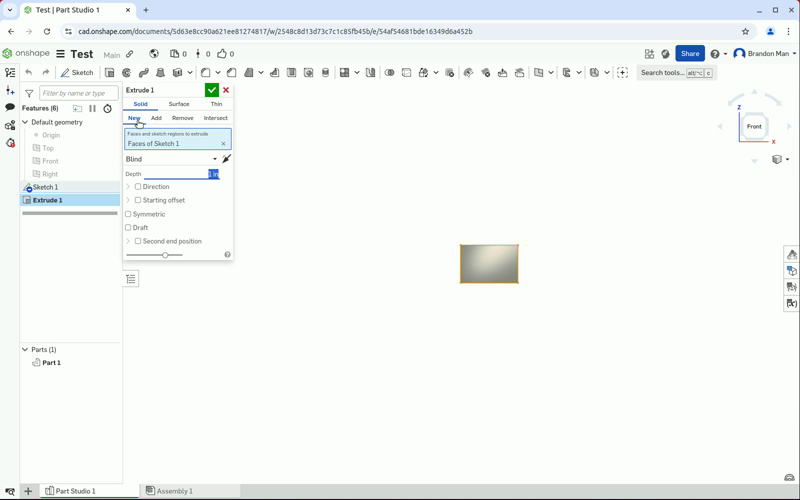
text(15.405)
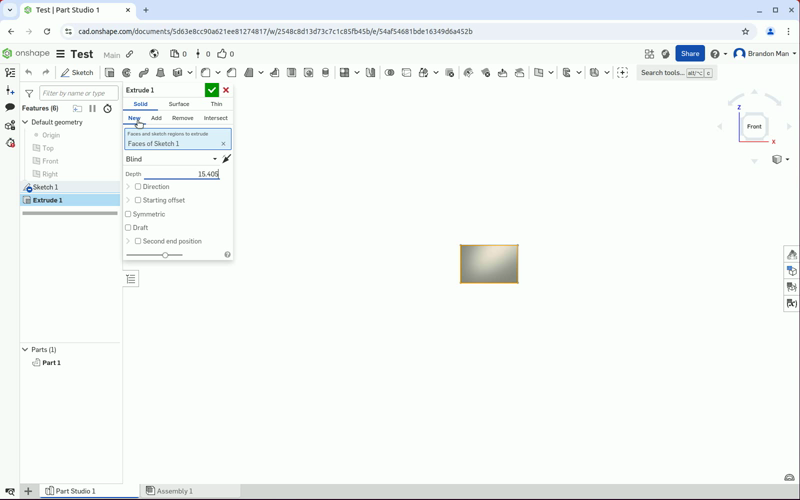
key(enter)
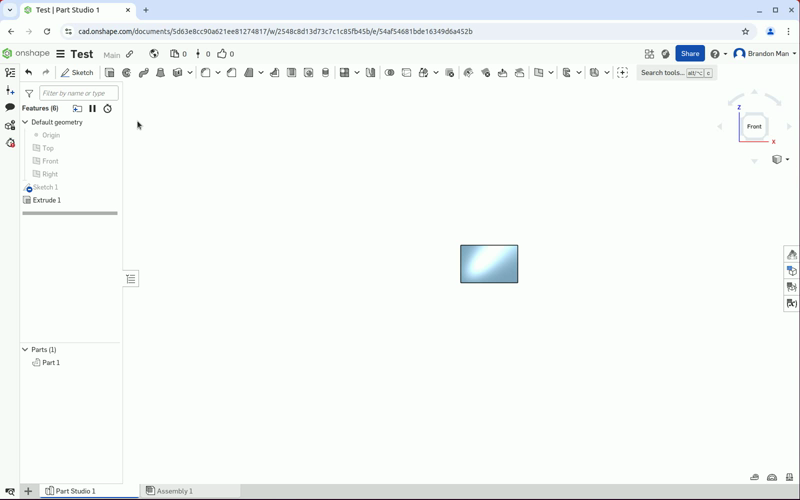
key(shift+h)
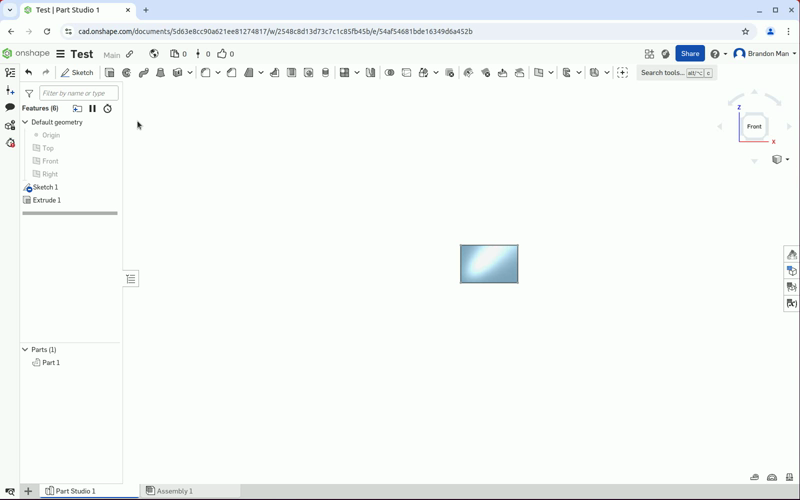
key(shift+h)
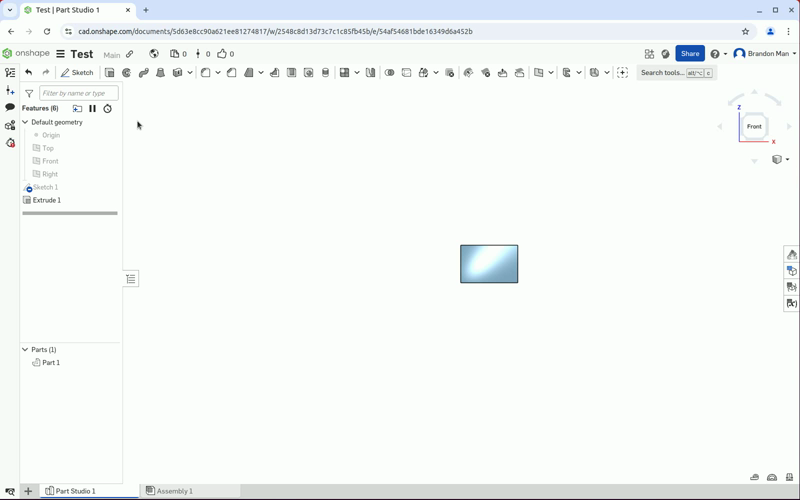
mouse_move(73, 189)
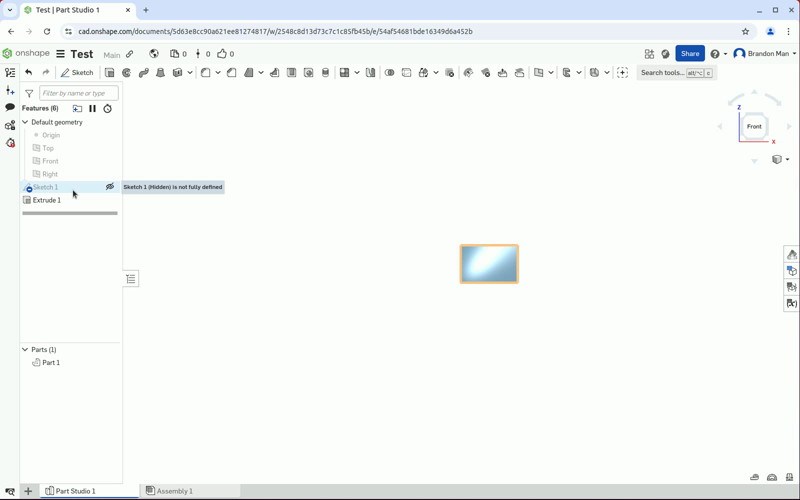
click(73, 189)
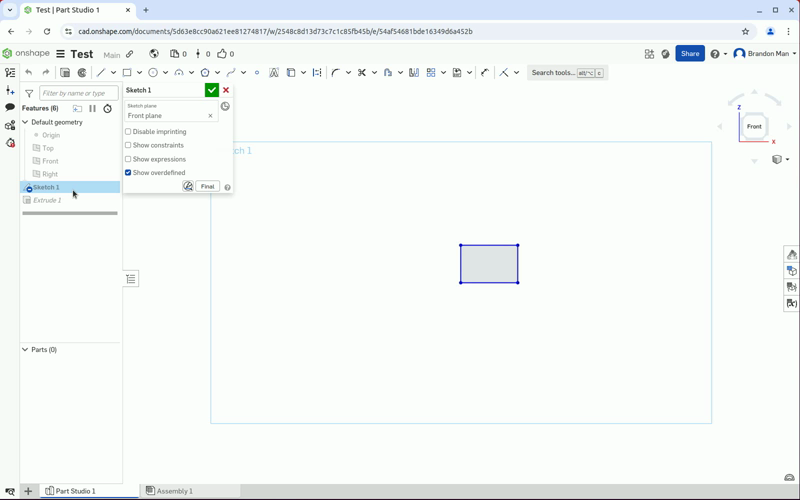
mouse_move(229, 92)
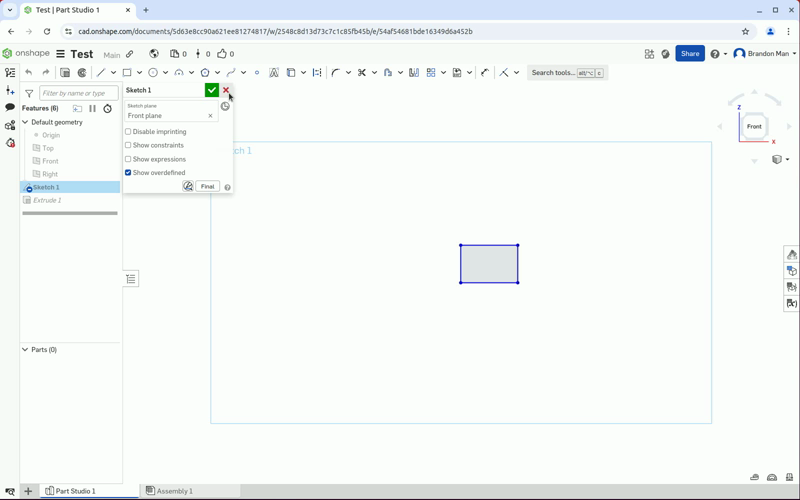
click(229, 92)
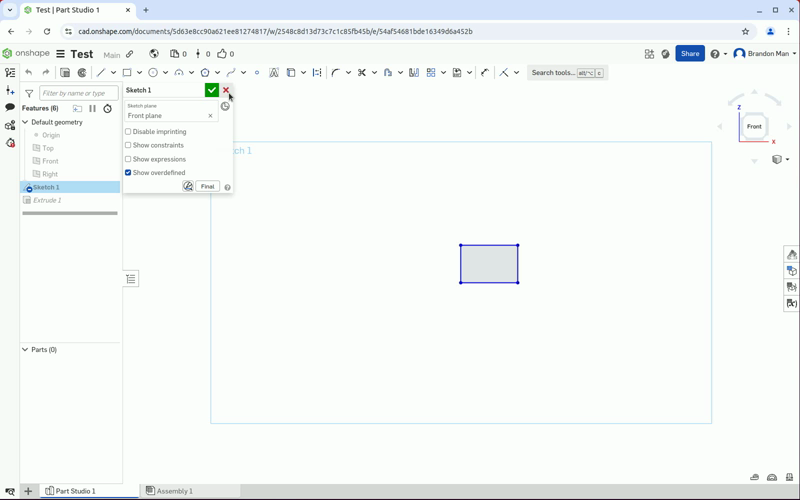
key(shift+s)
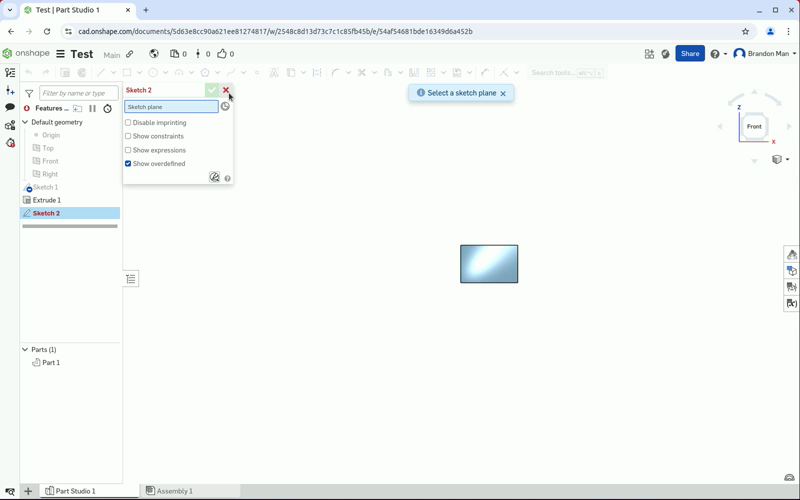
mouse_move(73, 163)
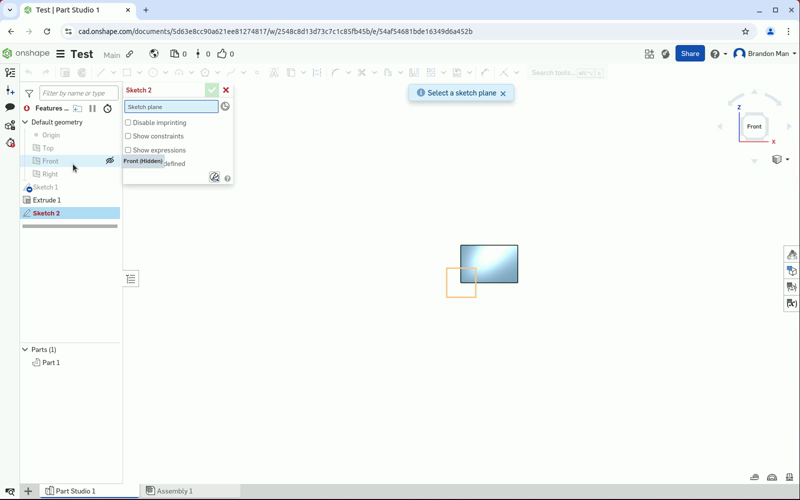
click(73, 163)
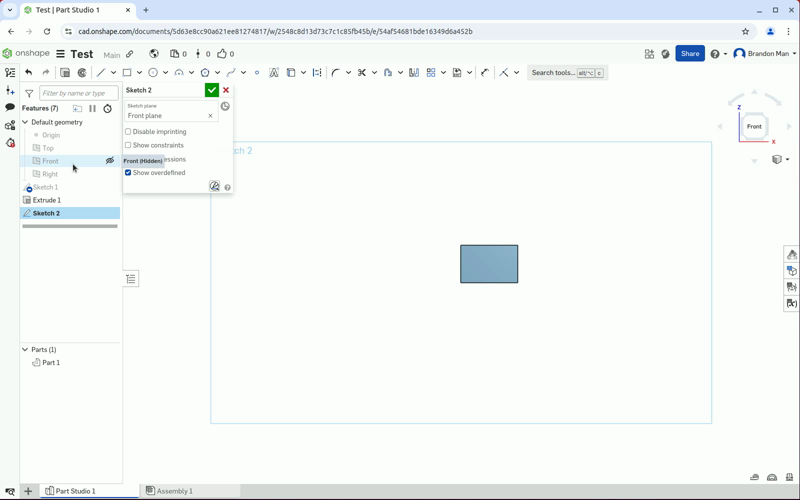
mouse_move(73, 352)
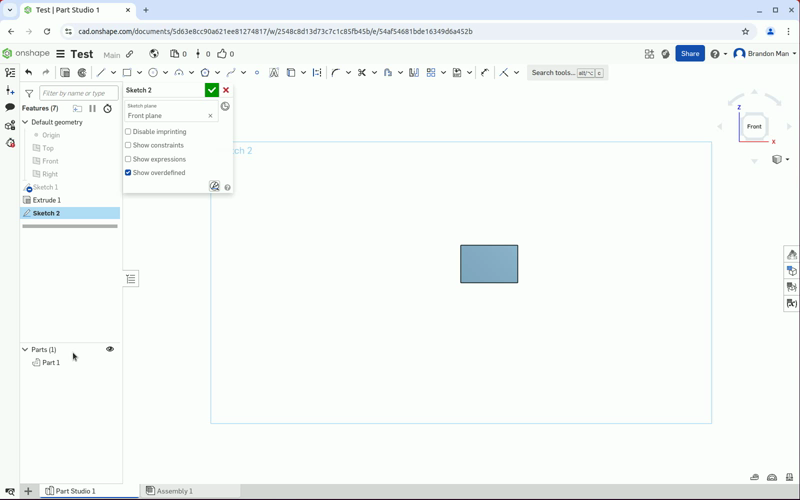
key(y)
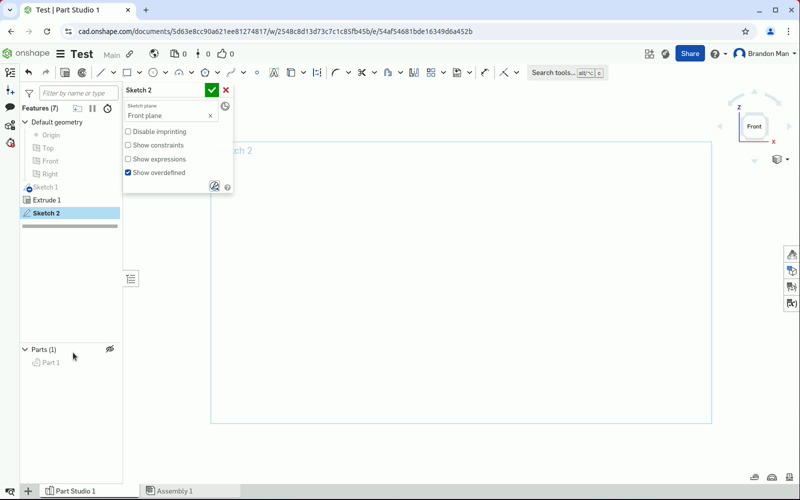
key(l)
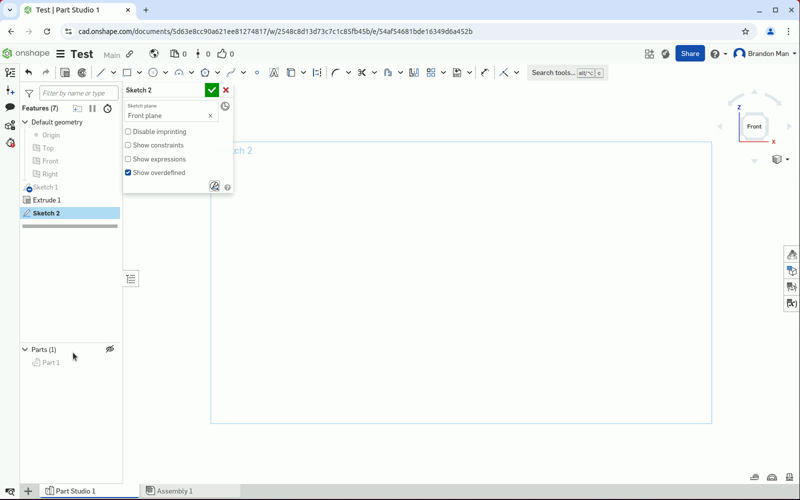
key_down(shift)
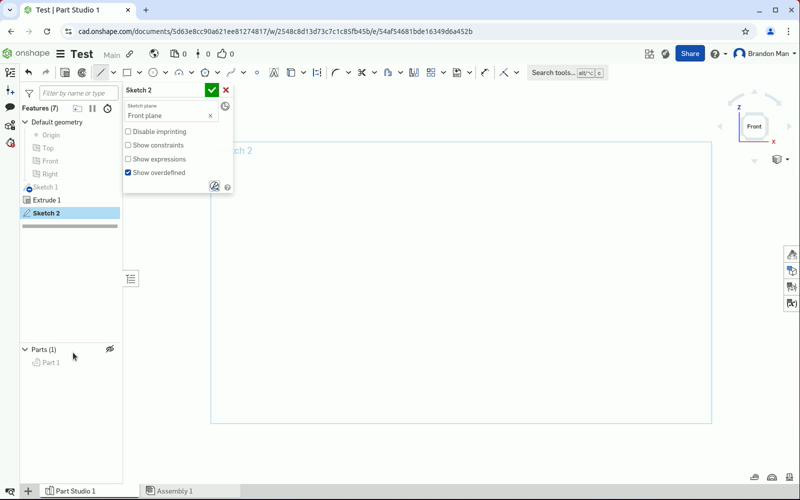
mouse_move(516, 282)
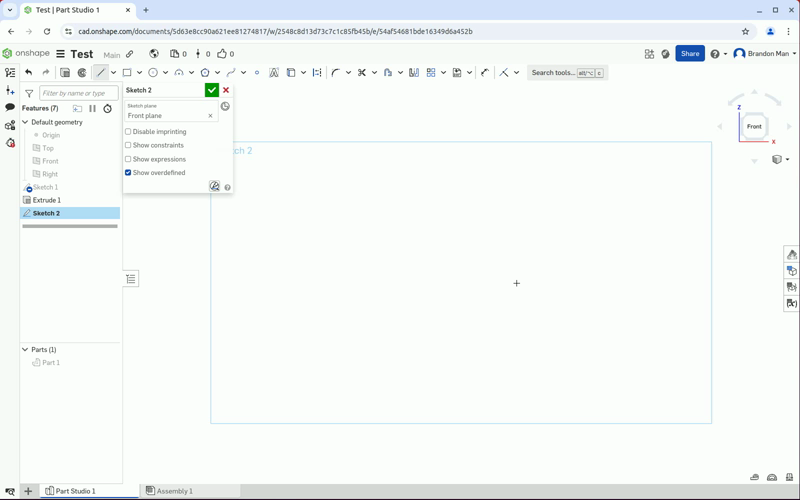
click(516, 282)
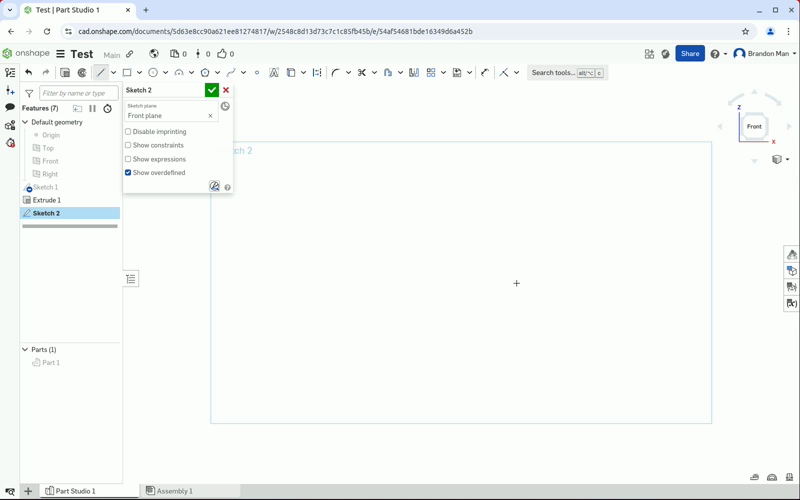
key_up(shift)
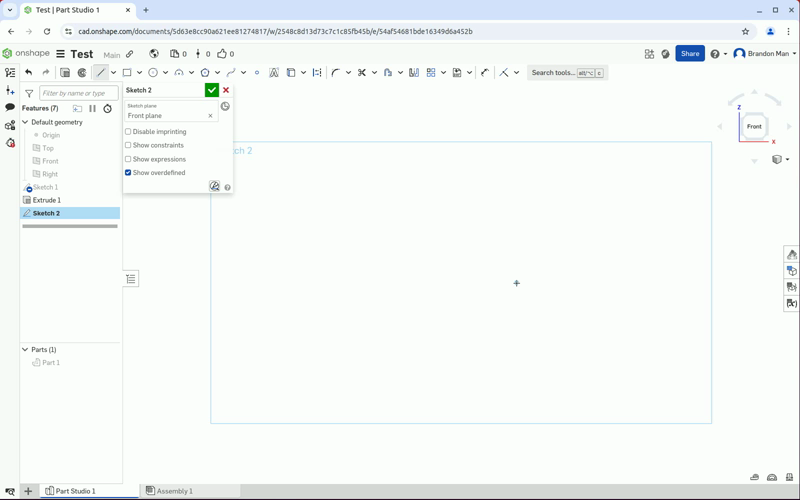
key_down(shift)
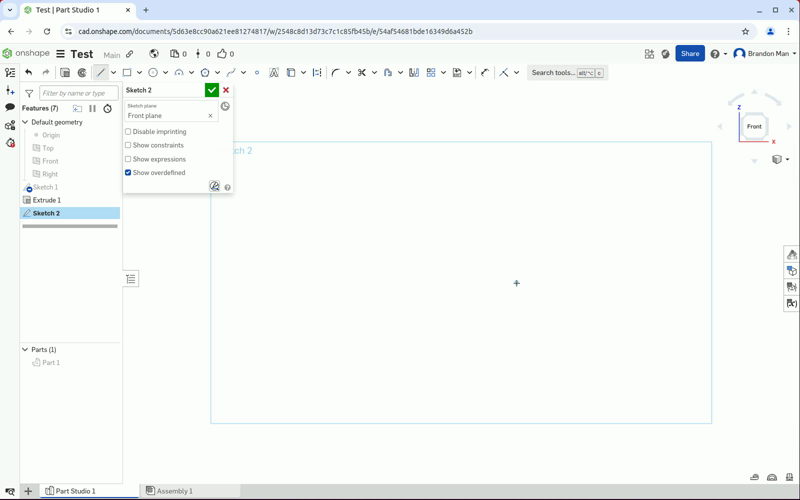
mouse_move(546, 282)
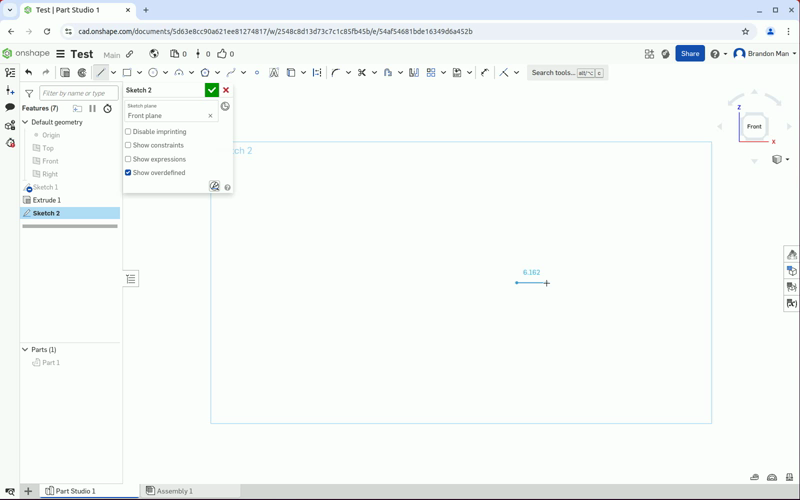
mouse_move(573, 282)
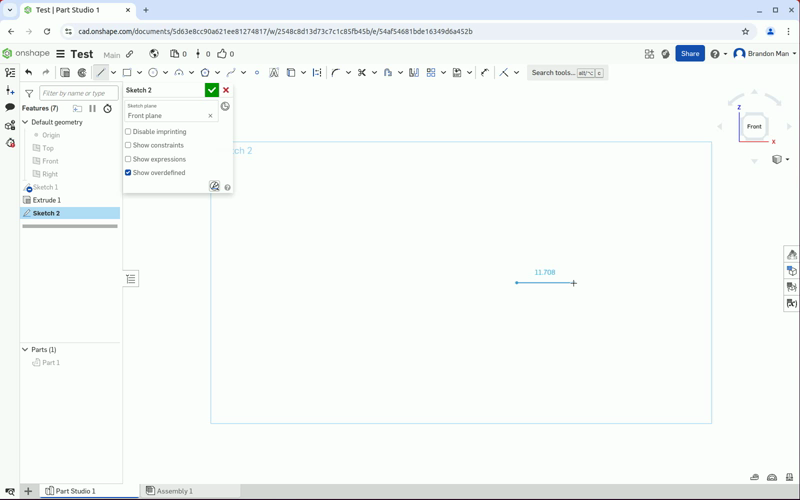
click(573, 282)
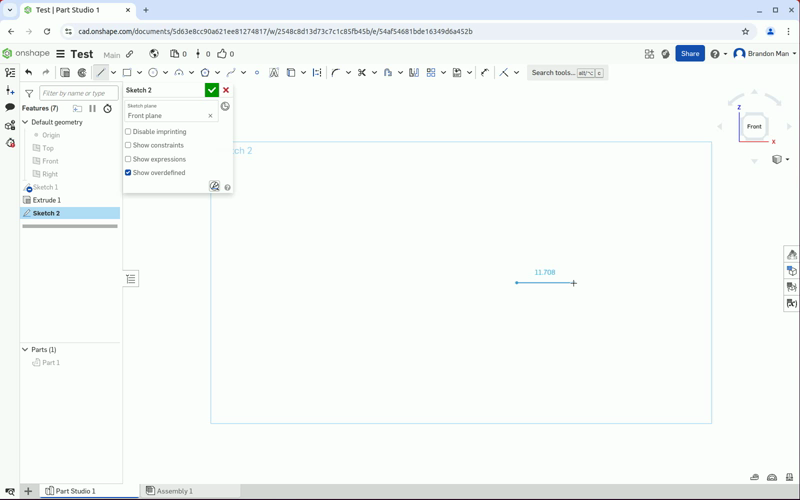
key_up(shift)
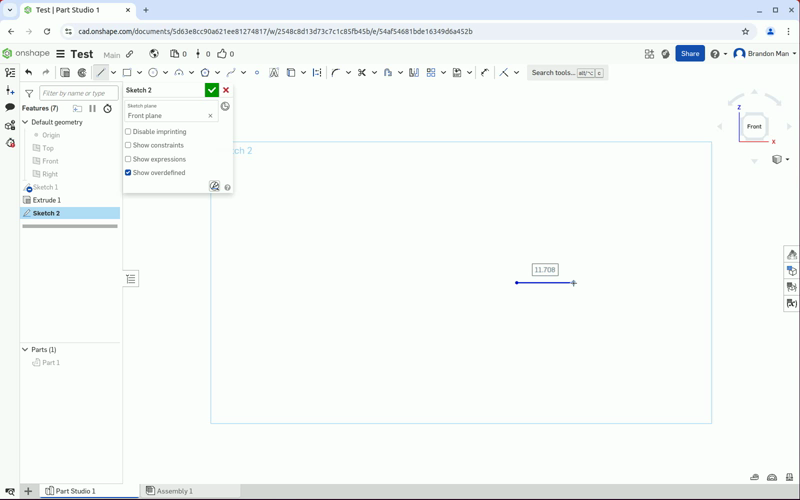
key_down(shift)
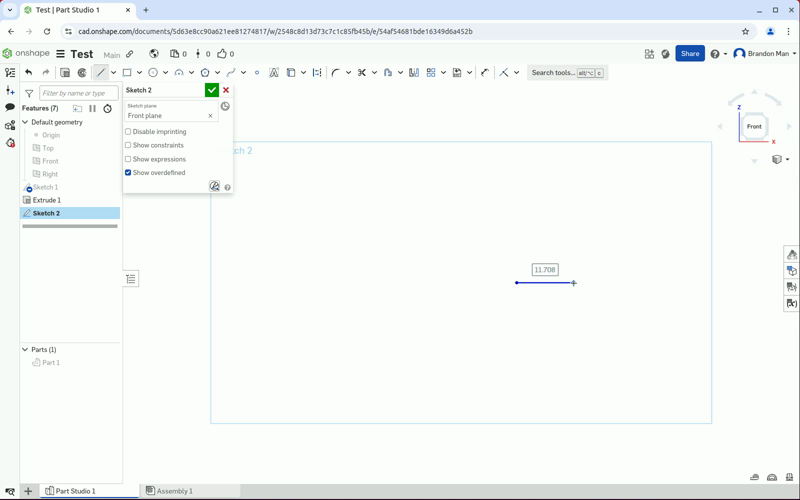
mouse_move(589, 282)
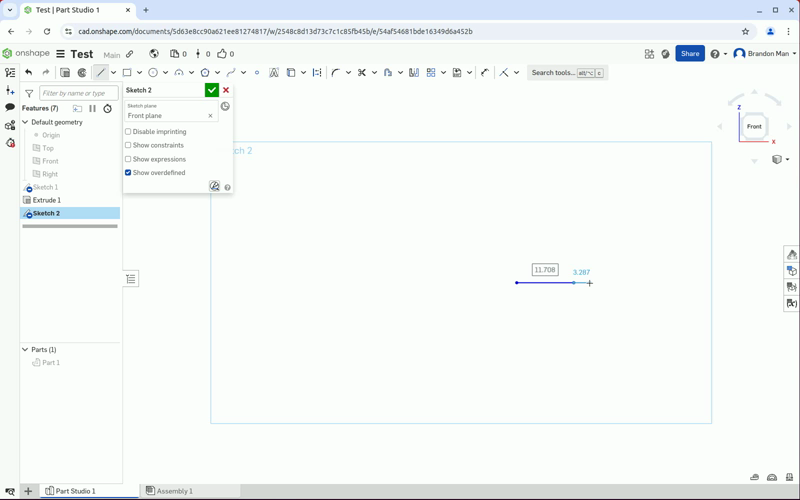
mouse_move(573, 245)
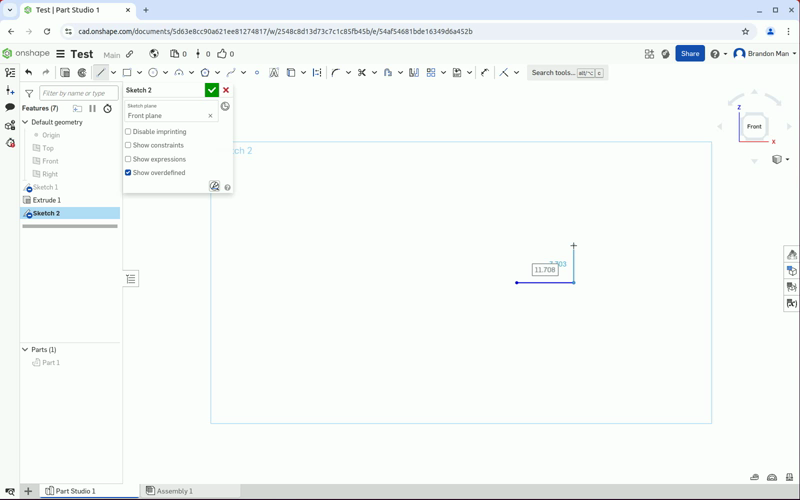
click(573, 245)
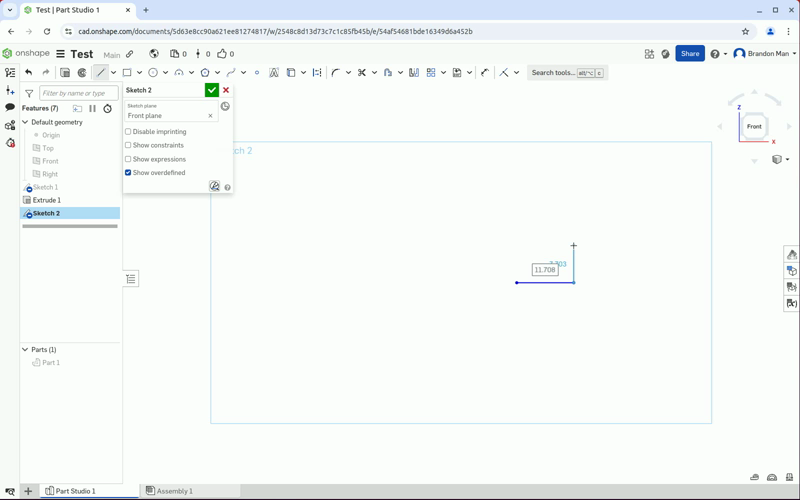
key_up(shift)
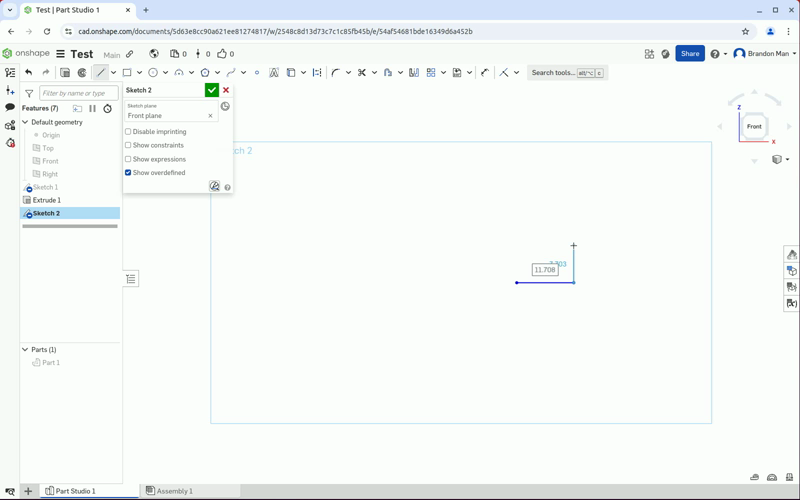
key_down(shift)
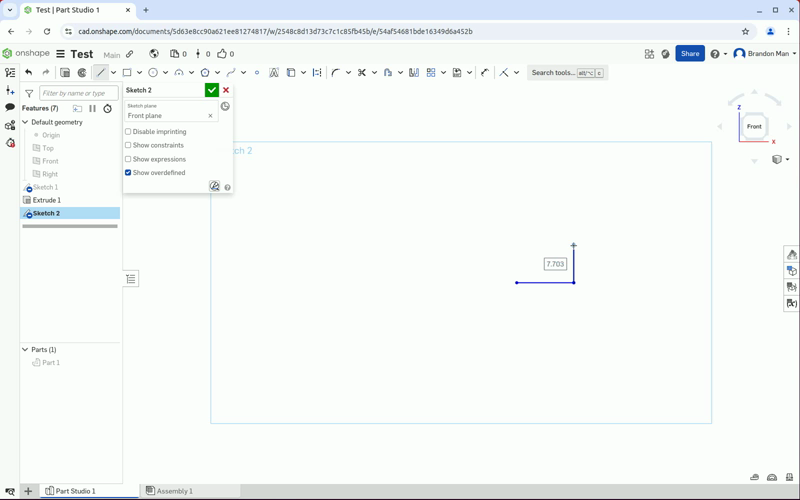
mouse_move(589, 245)
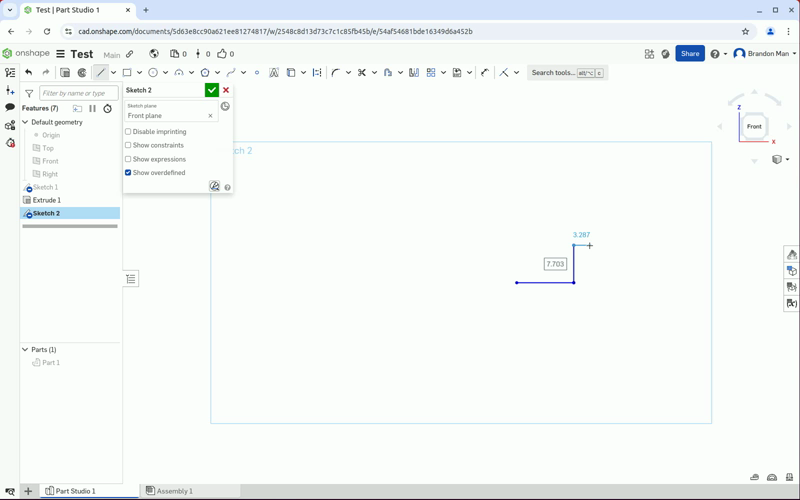
mouse_move(516, 245)
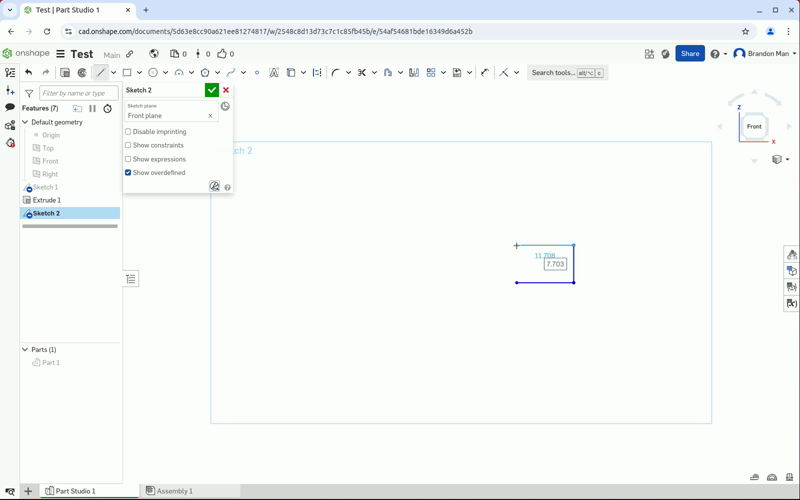
click(516, 245)
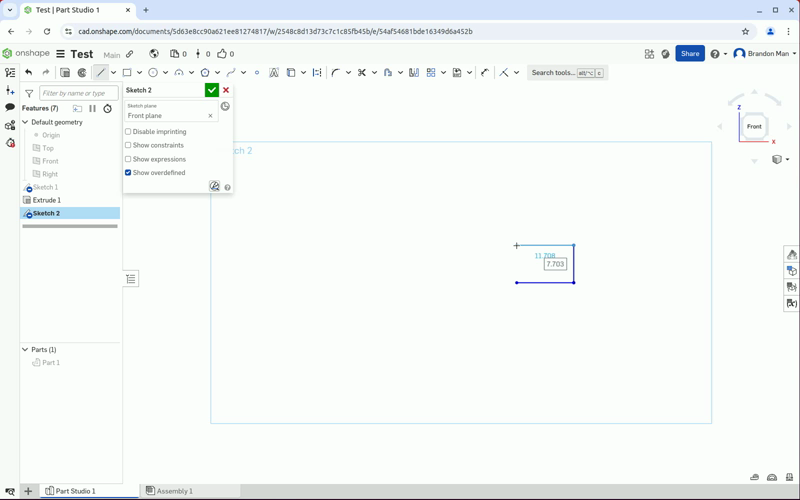
key_up(shift)
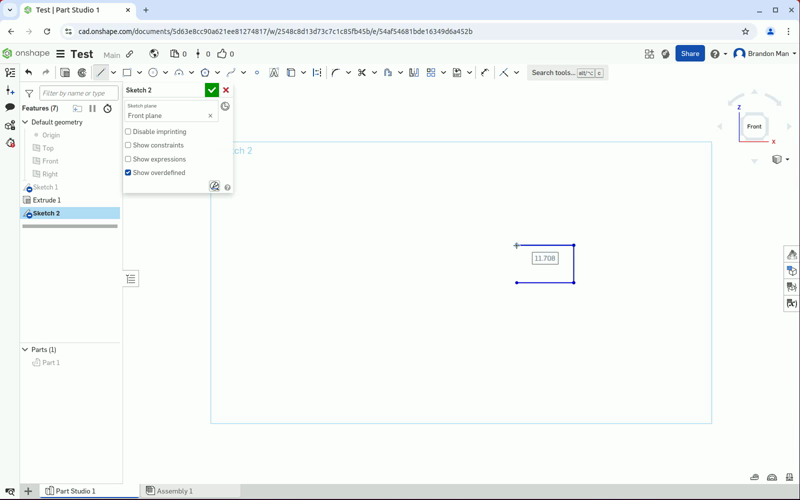
mouse_move(546, 245)
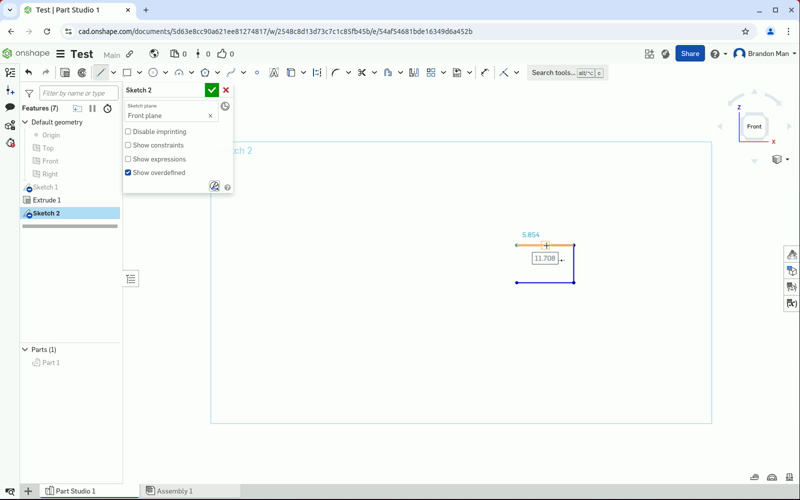
key_down(shift)
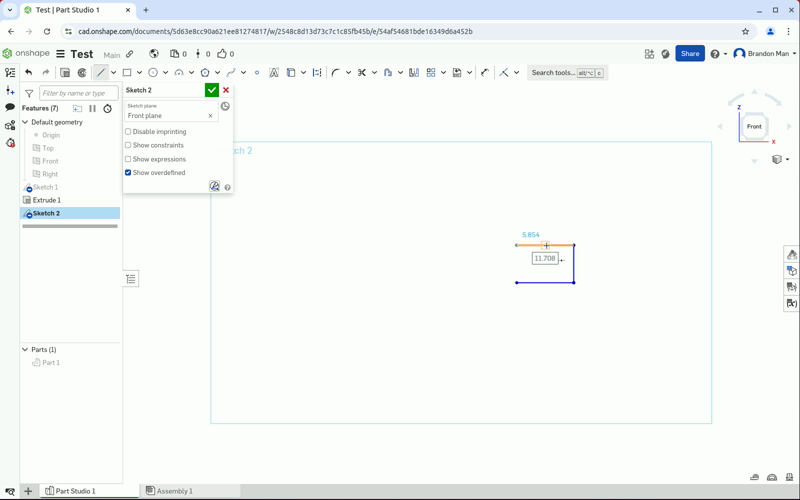
mouse_move(516, 282)
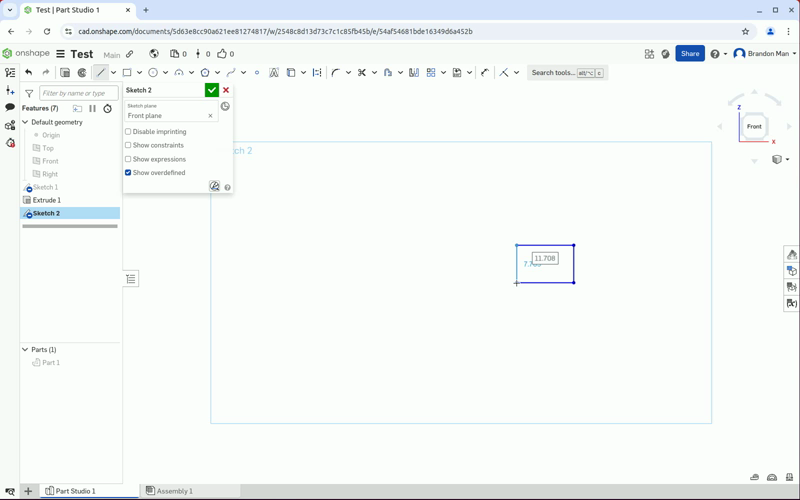
key_up(shift)
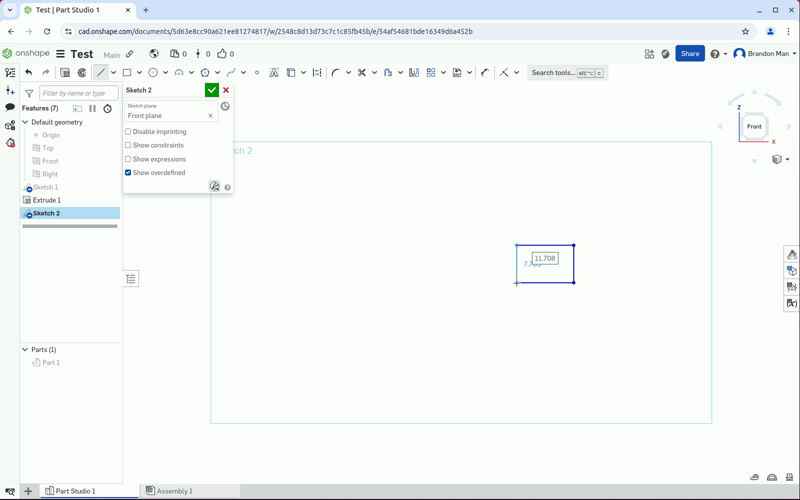
click(516, 282)
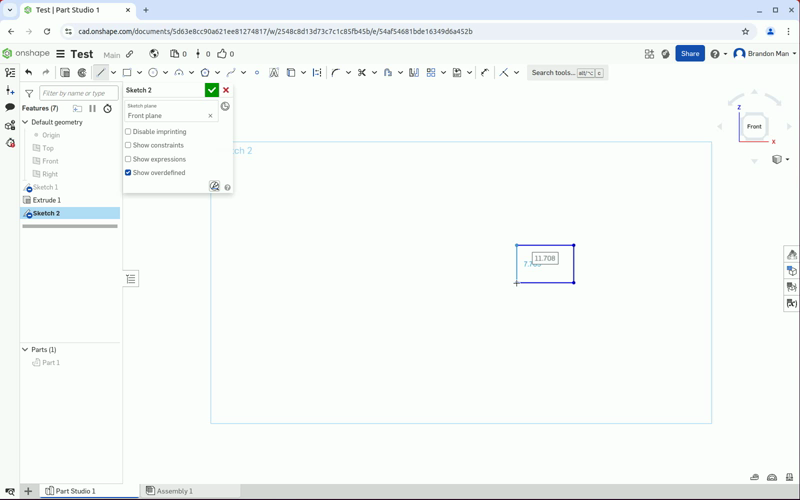
key(esc)
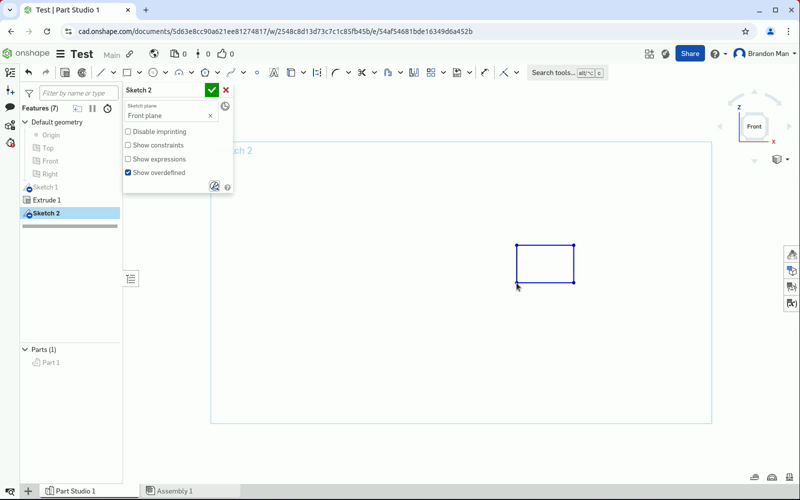
mouse_move(529, 264)
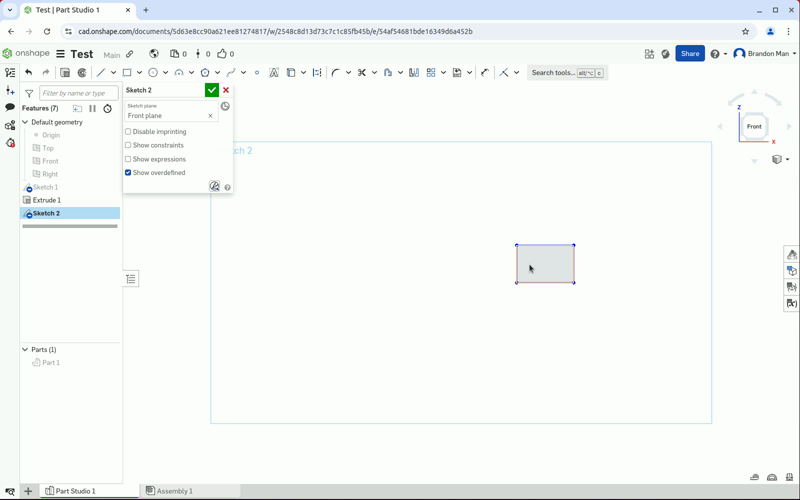
click(529, 264)
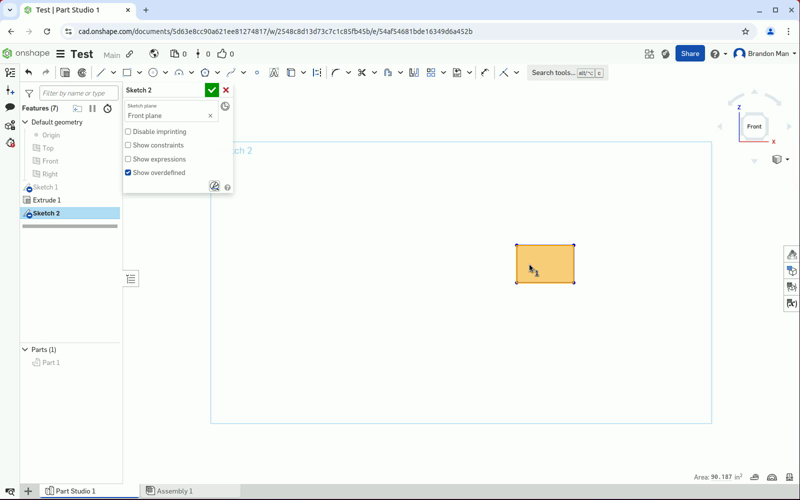
mouse_move(73, 352)
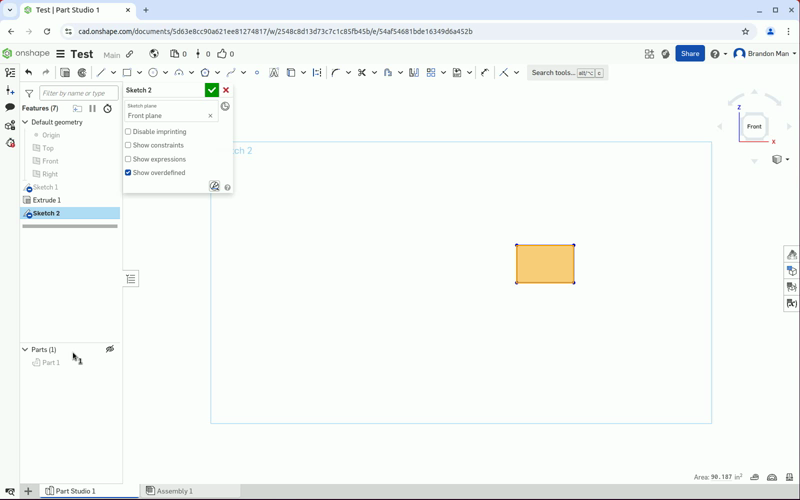
key(shift+y)
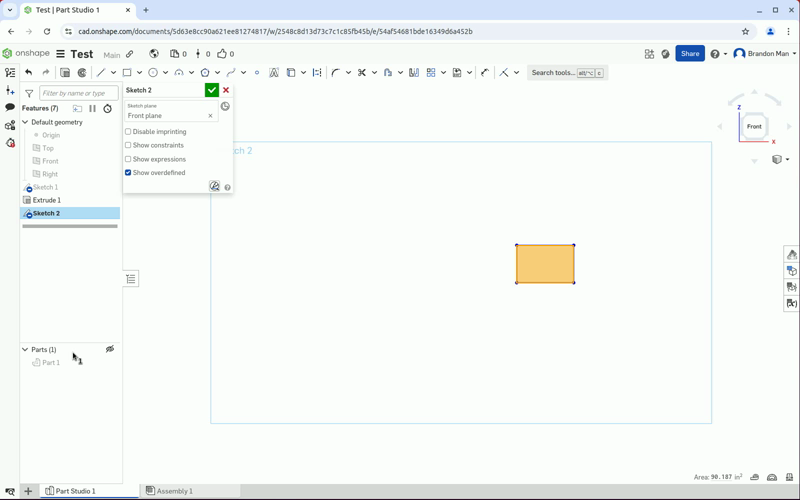
key(shift+e)
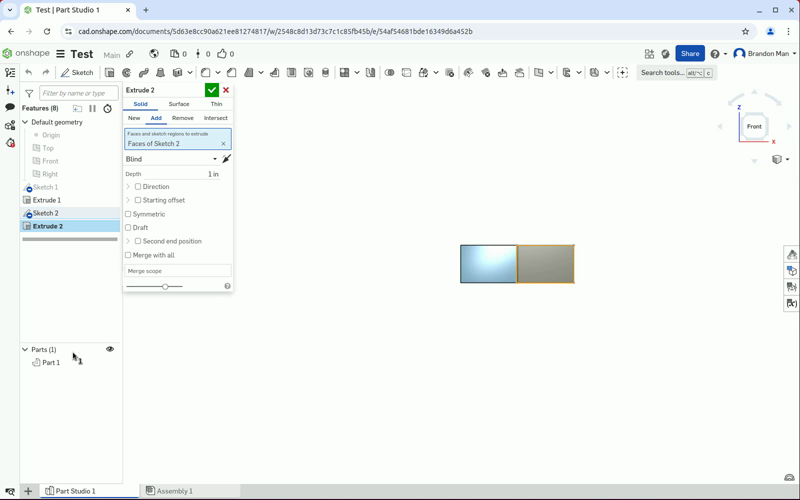
mouse_move(143, 106)
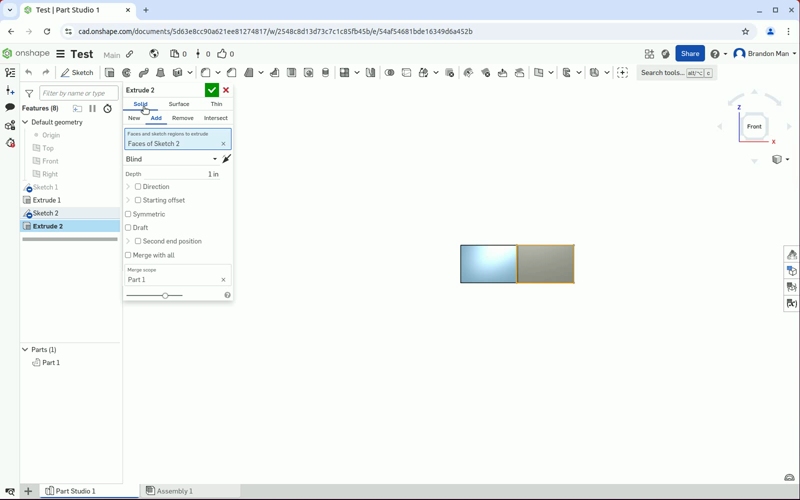
click(143, 106)
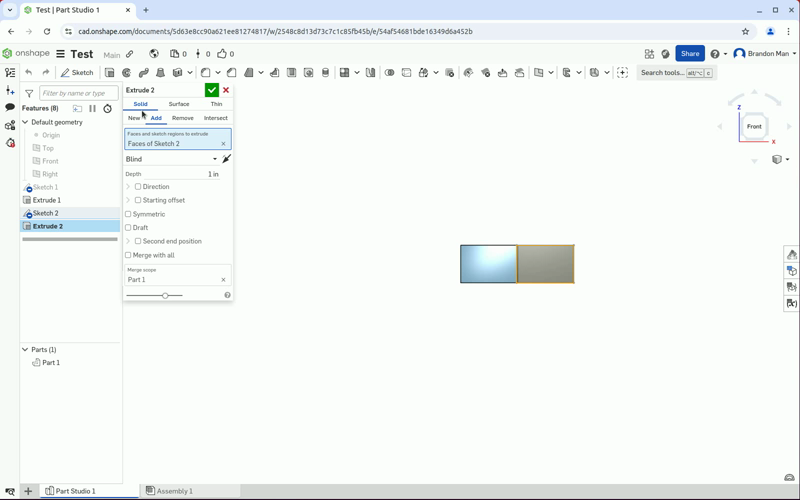
mouse_move(137, 120)
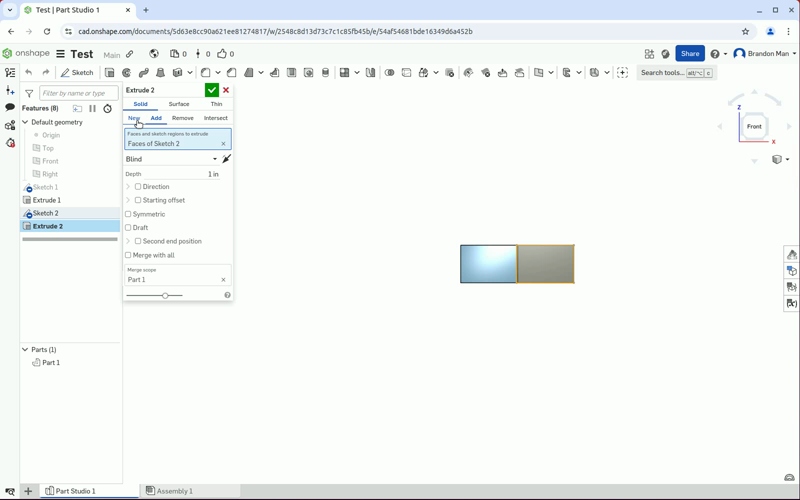
click(137, 120)
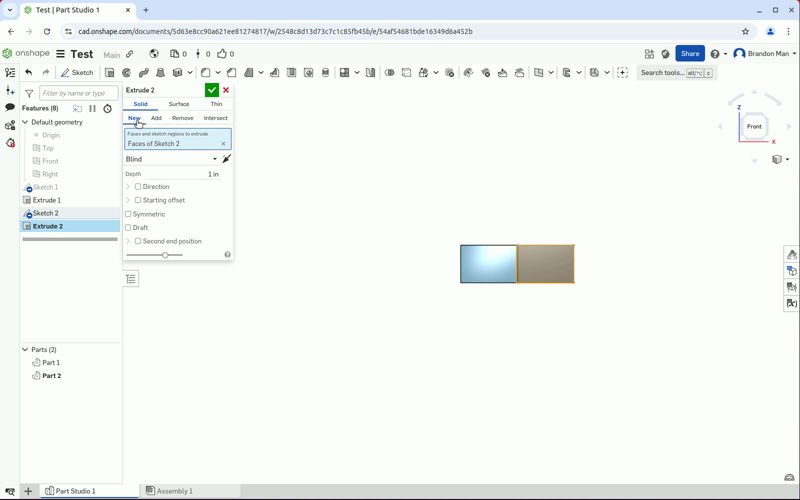
key(tab, 4)
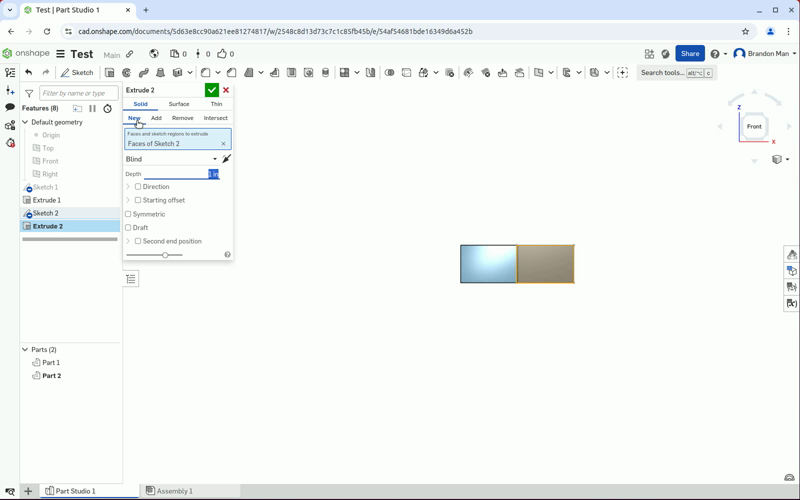
text(7.703)
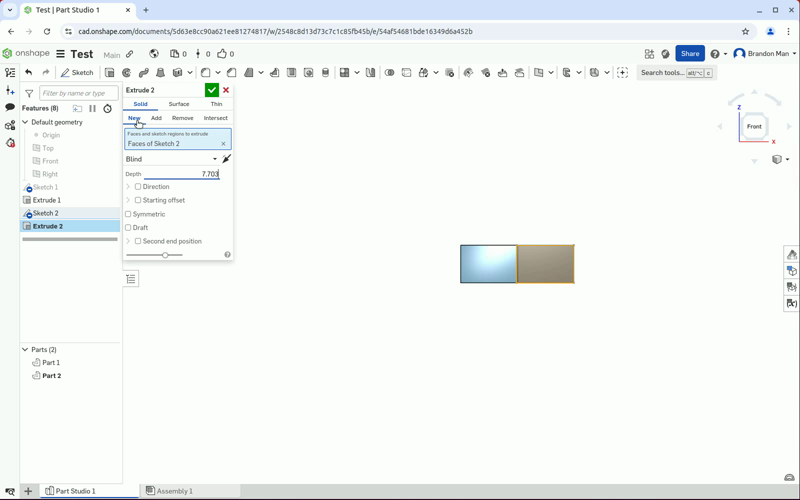
key(enter)
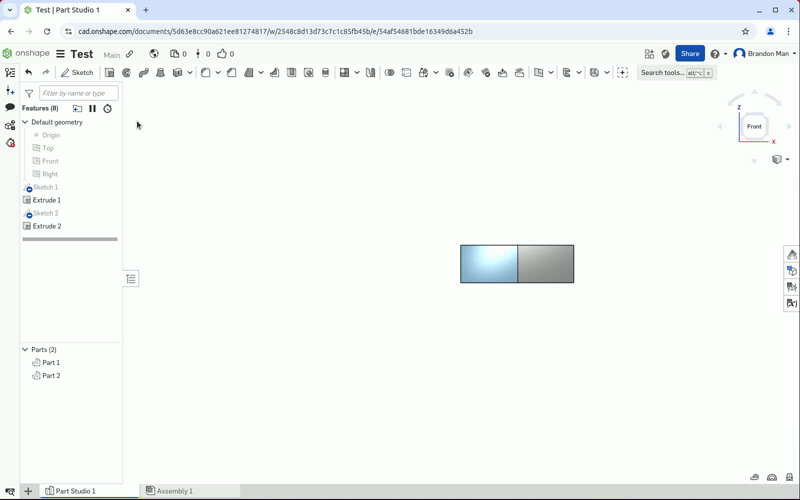
key(shift+h)
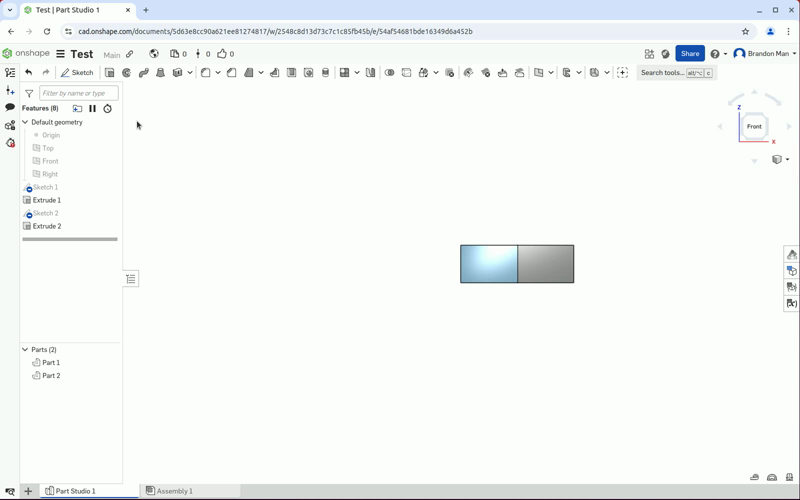
key(shift+h)
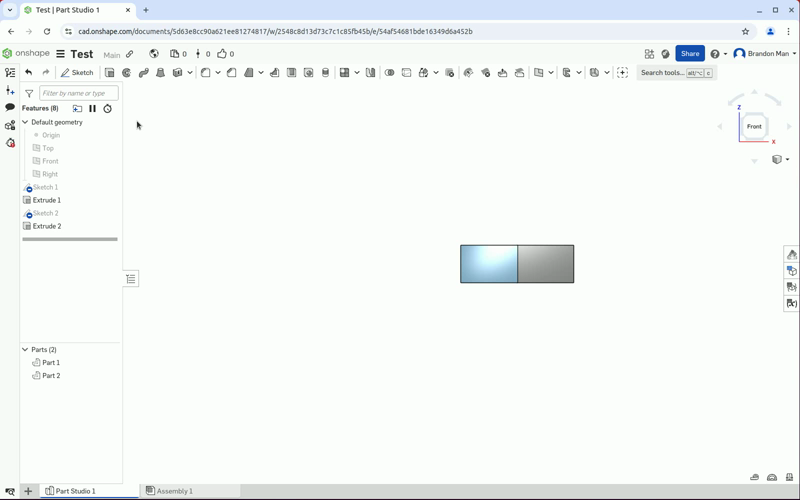
mouse_move(73, 189)
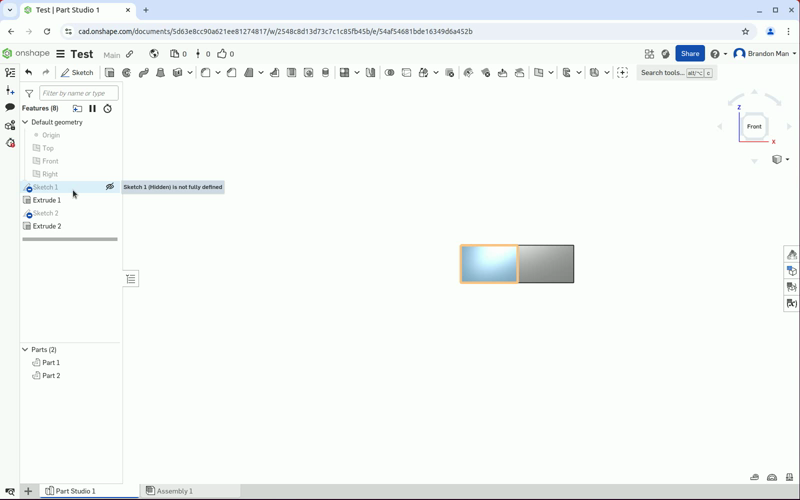
click(73, 189)
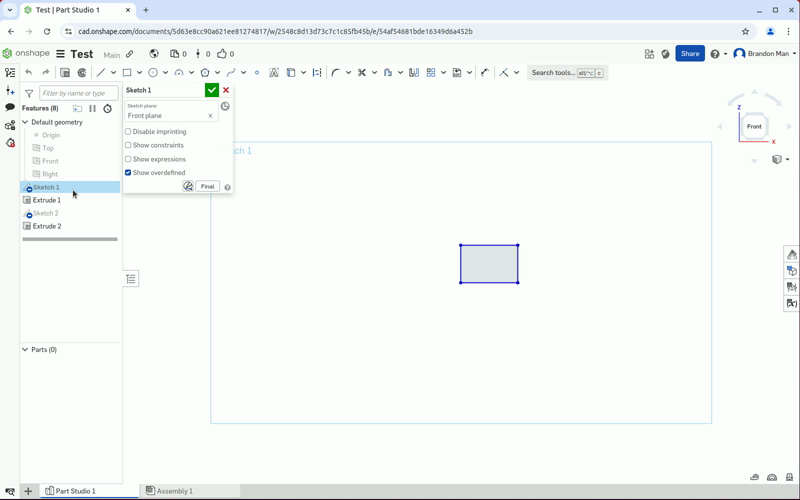
mouse_move(229, 92)
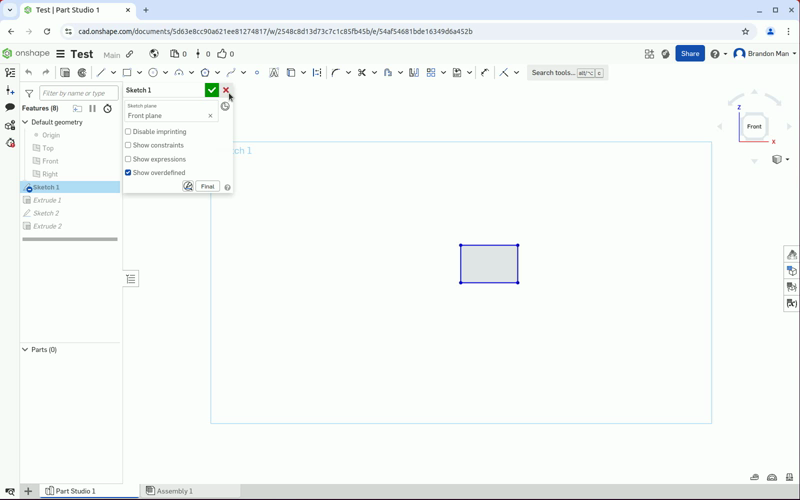
click(229, 92)
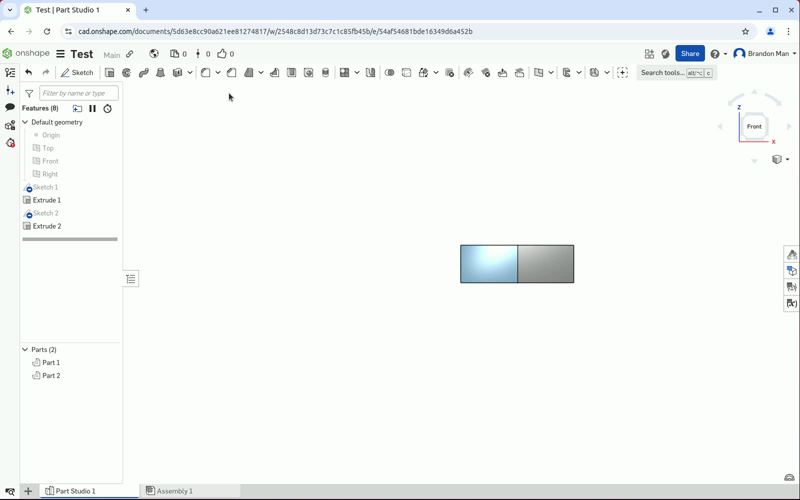
mouse_move(73, 352)
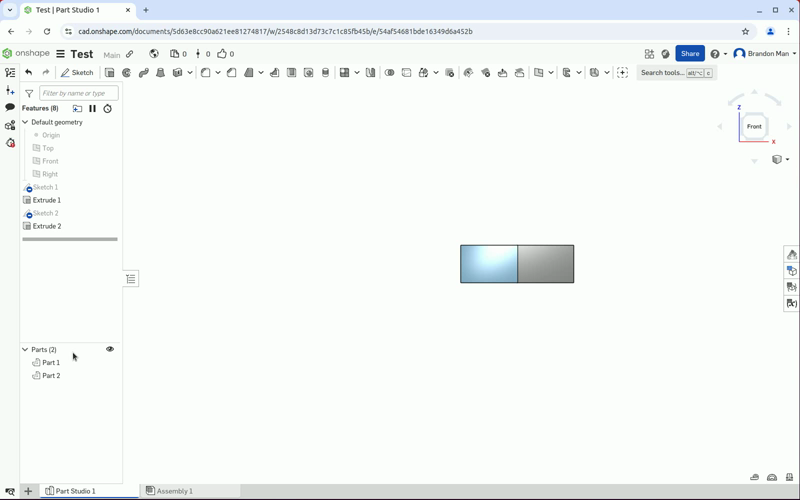
key(y)
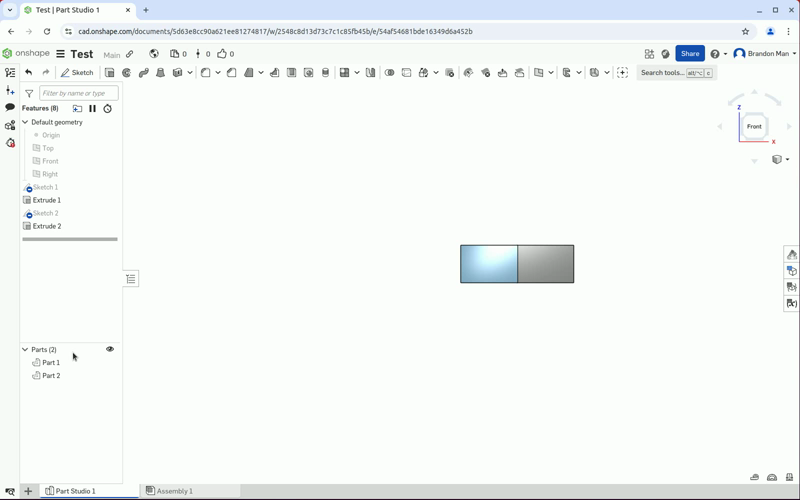
key(shift+p)
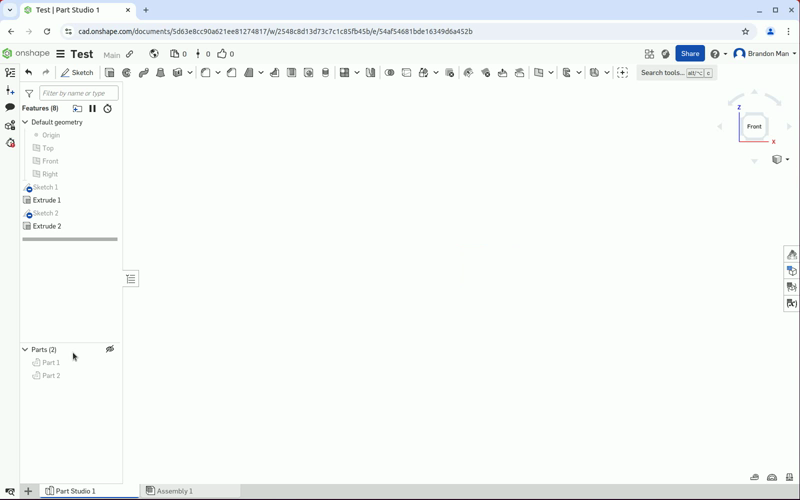
key(space)
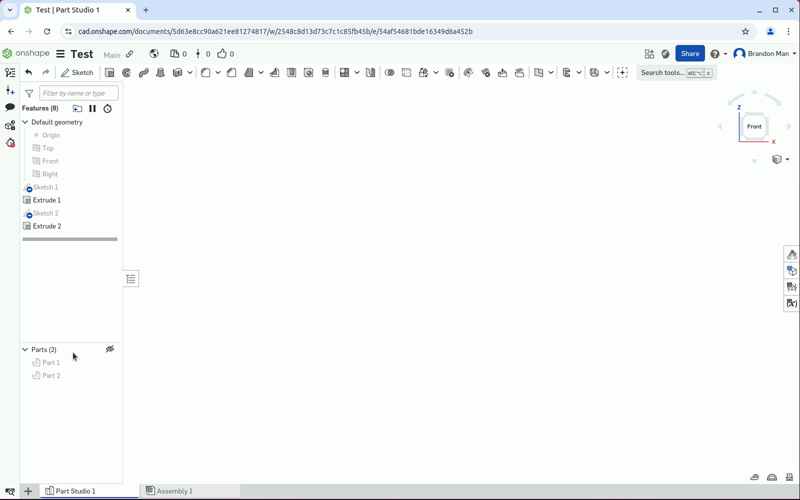
key_down(shift)
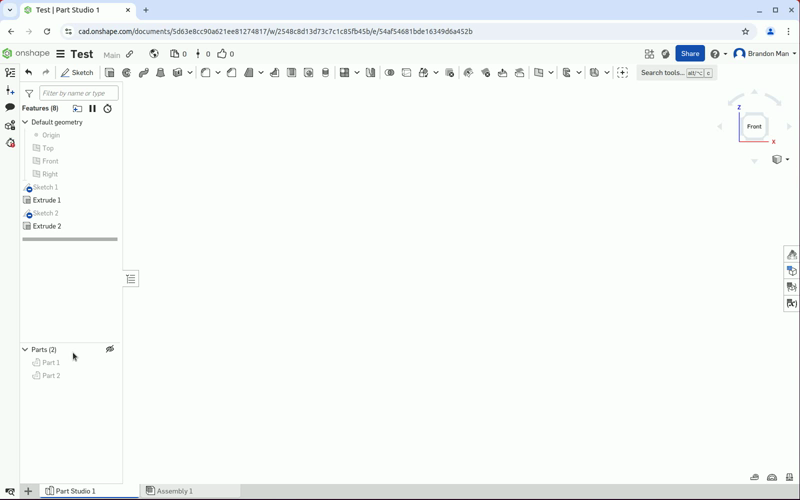
key(left)
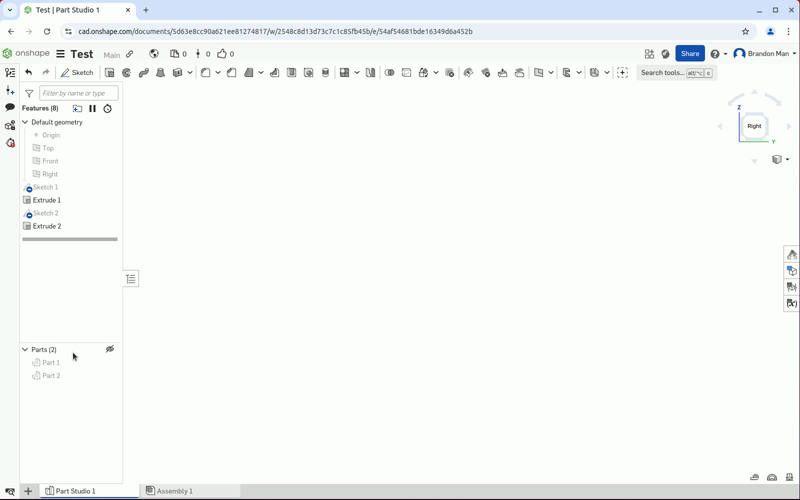
key_up(shift)
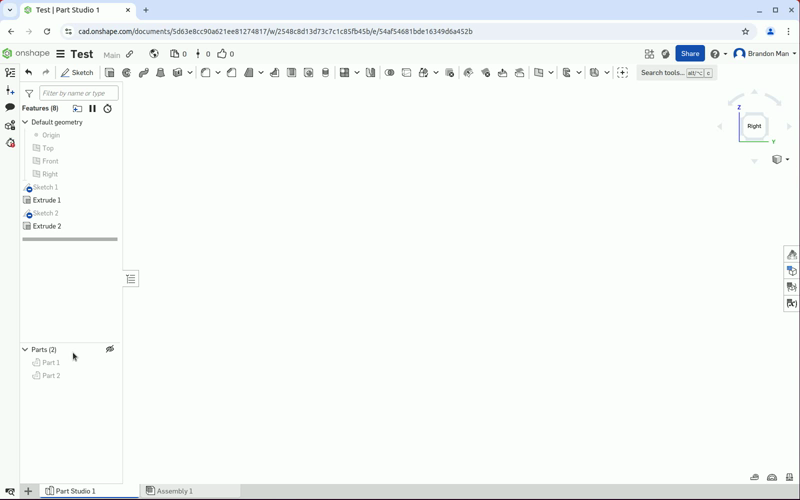
mouse_move(73, 352)
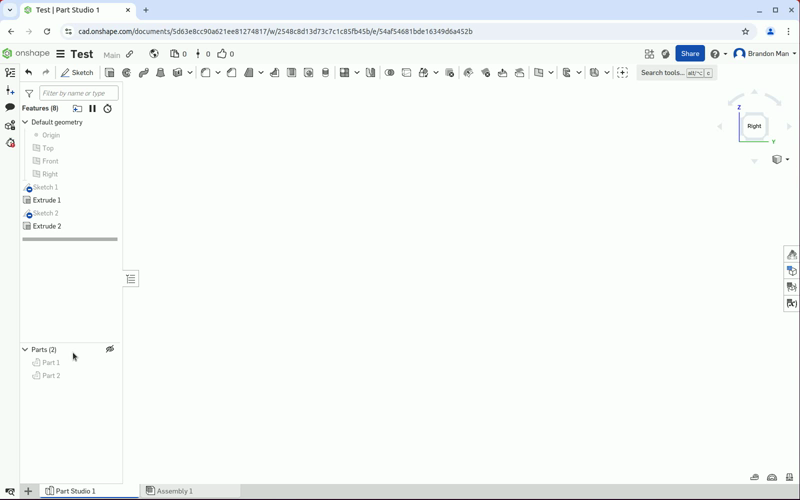
key(shift+y)
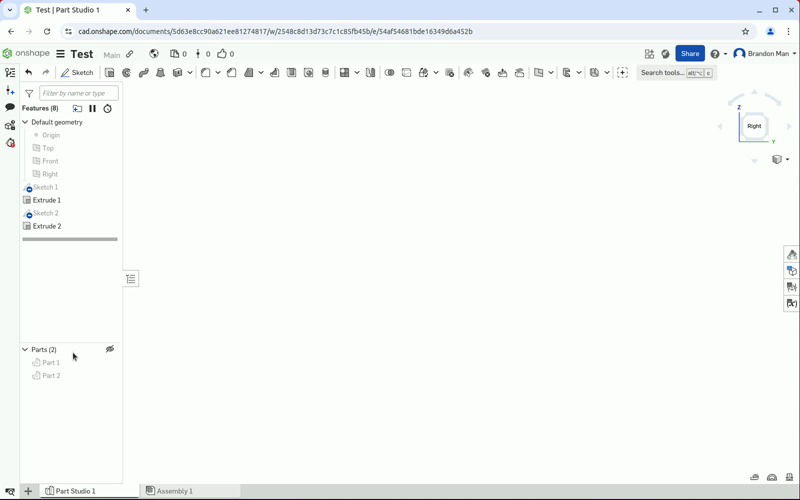
key(shift+s)
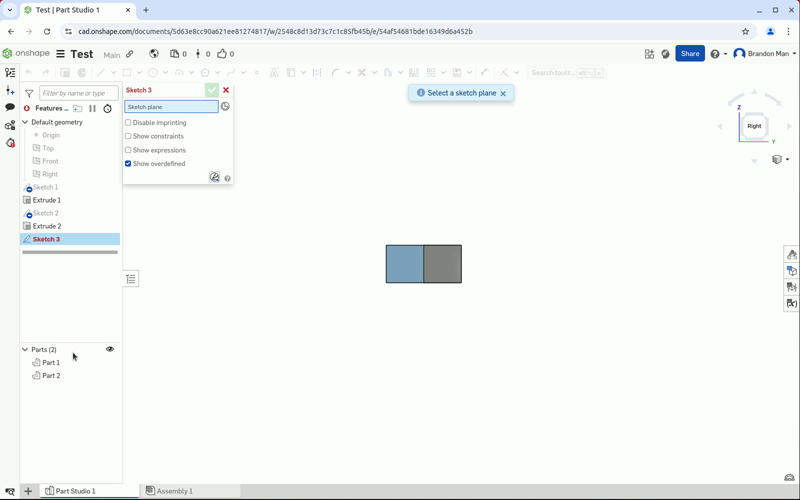
mouse_move(73, 176)
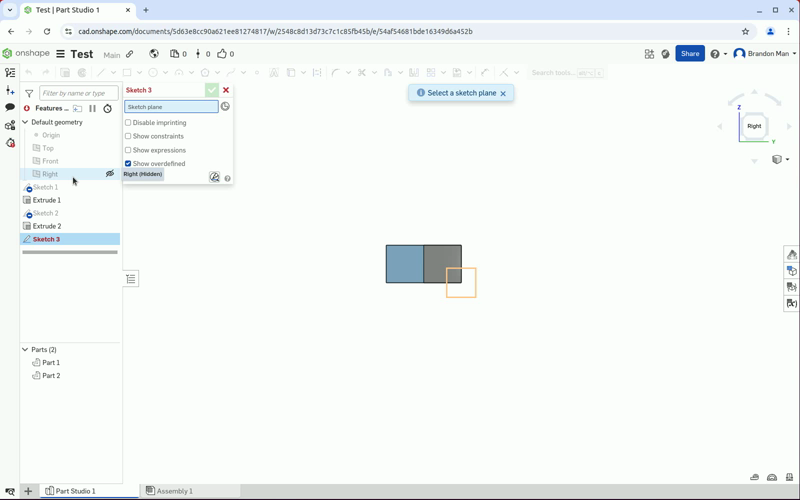
click(73, 176)
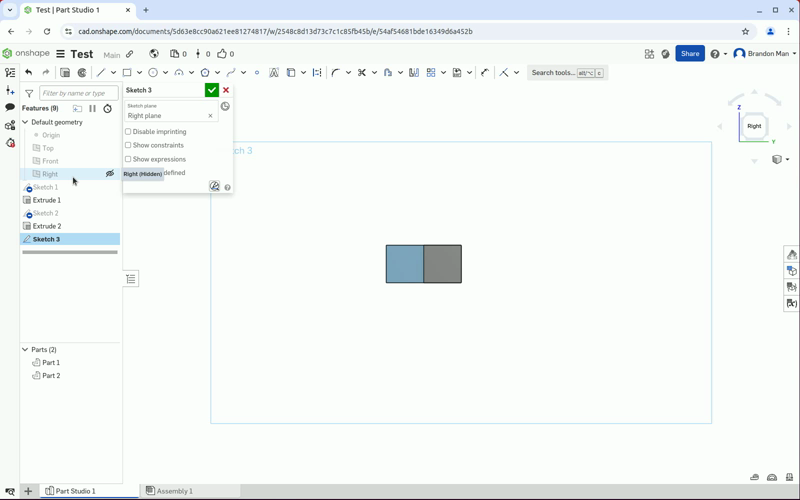
mouse_move(73, 352)
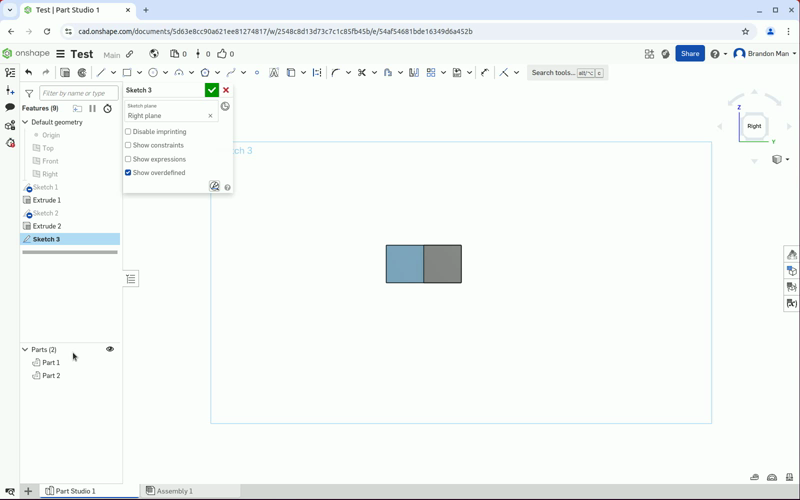
key(y)
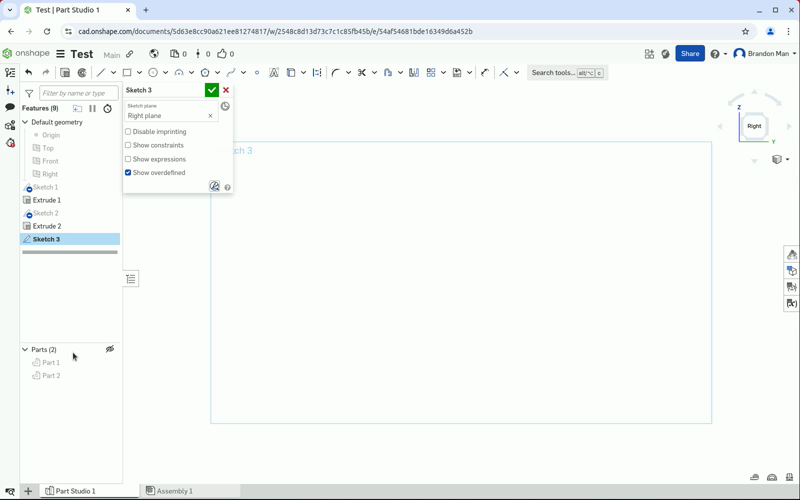
key(l)
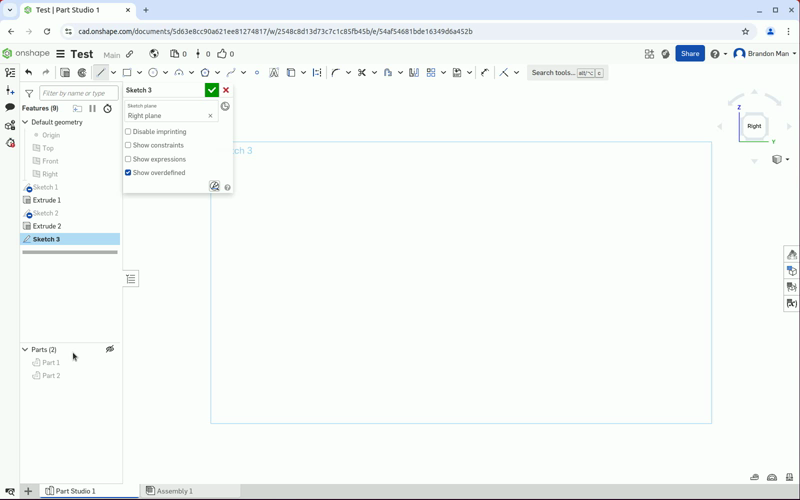
key_down(shift)
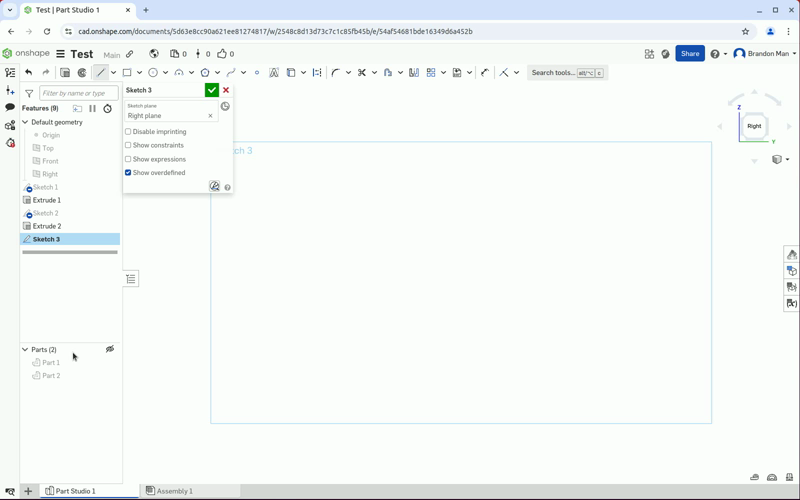
mouse_move(404, 282)
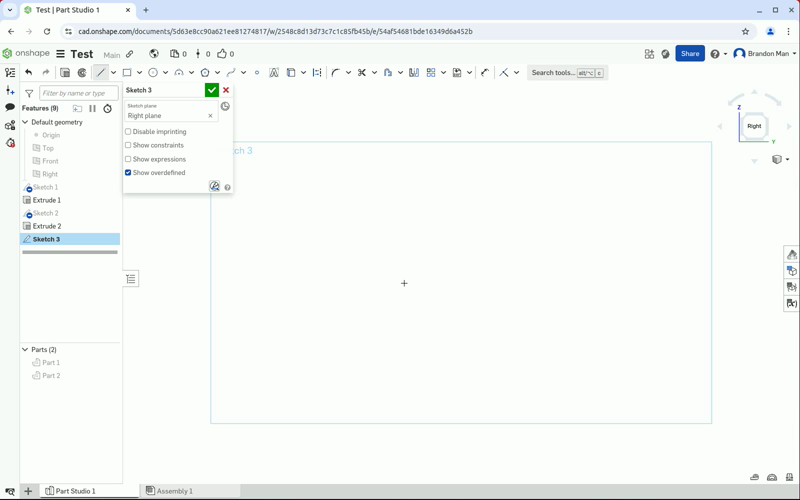
click(404, 282)
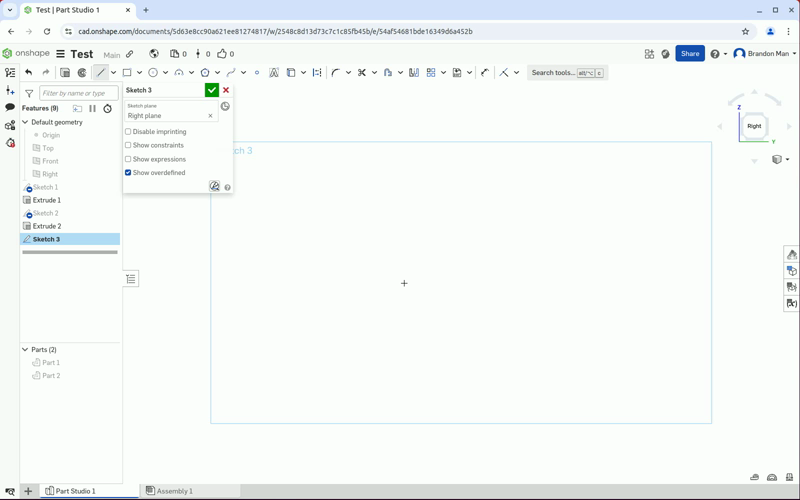
key_up(shift)
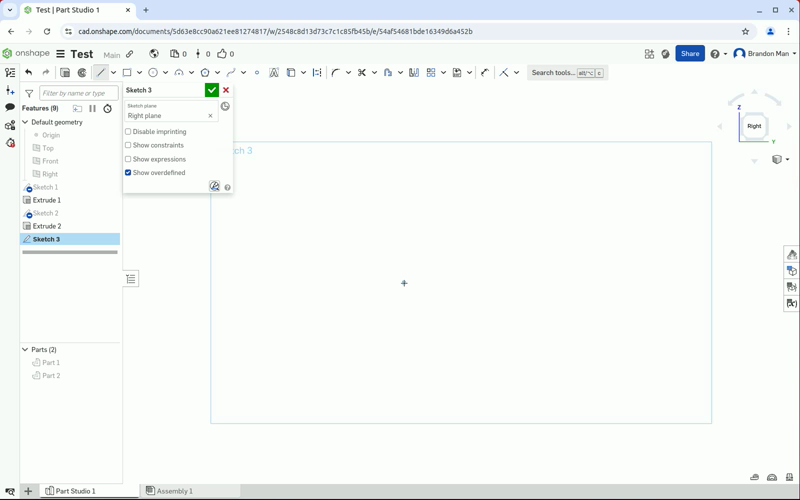
key_down(shift)
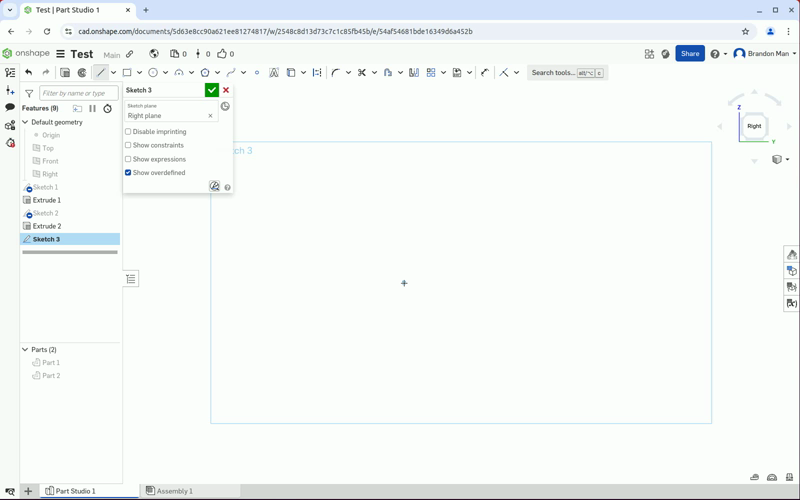
mouse_move(434, 282)
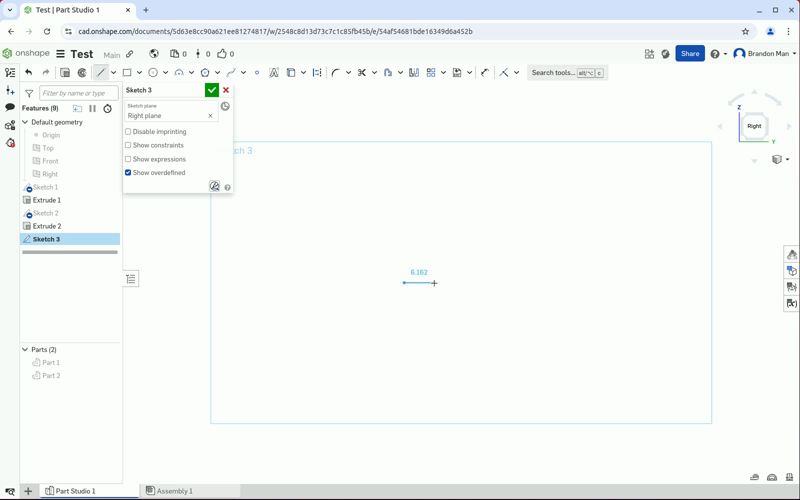
mouse_move(460, 282)
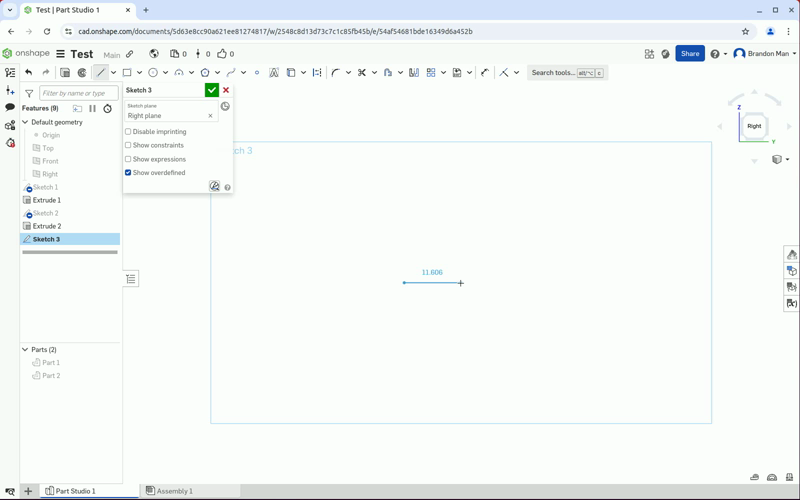
click(460, 282)
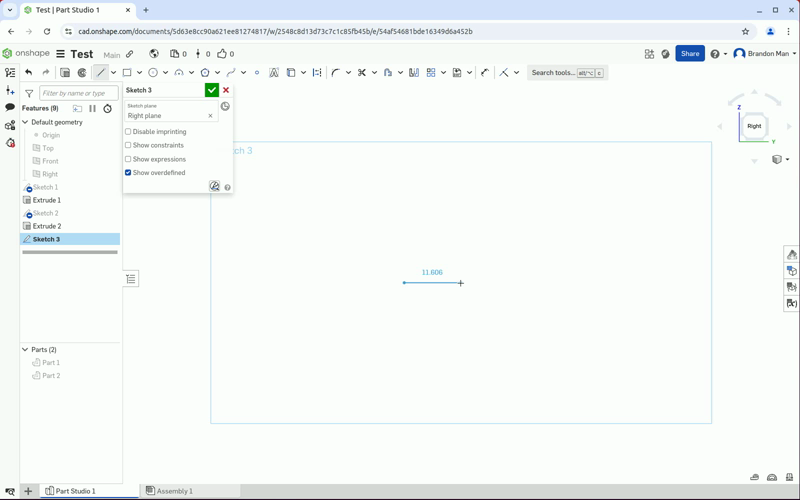
key_up(shift)
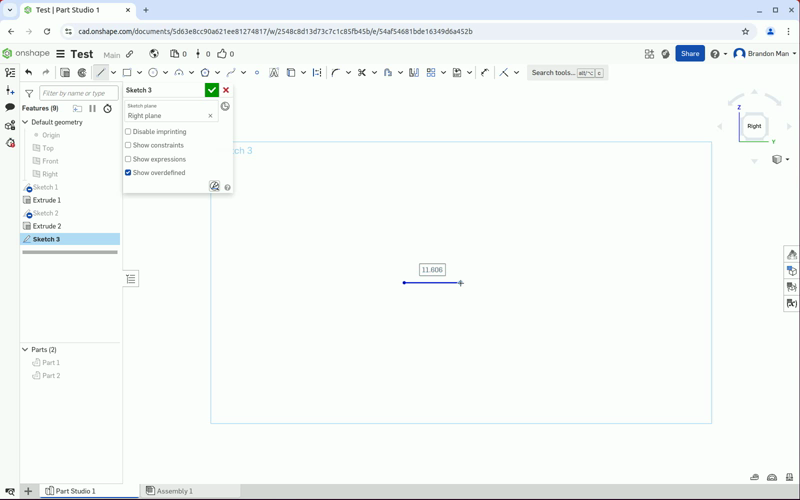
key_down(shift)
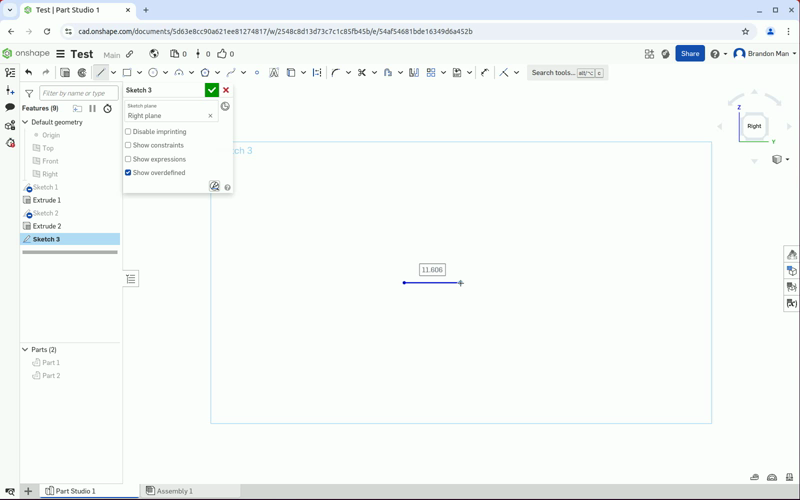
mouse_move(460, 207)
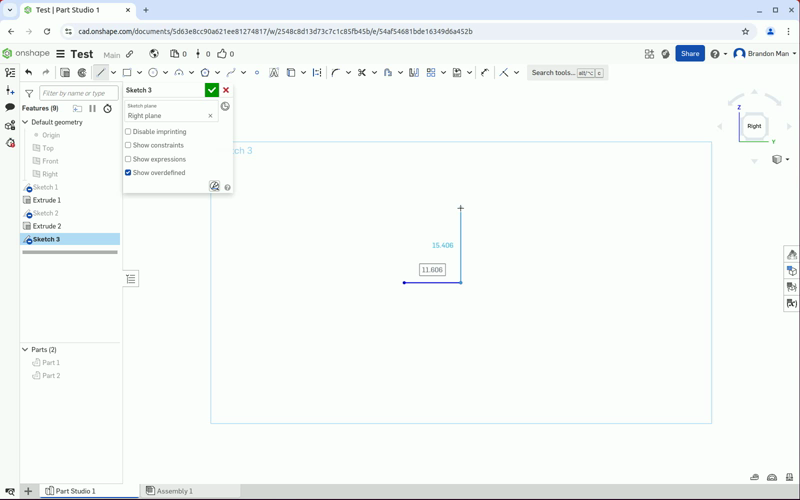
click(460, 207)
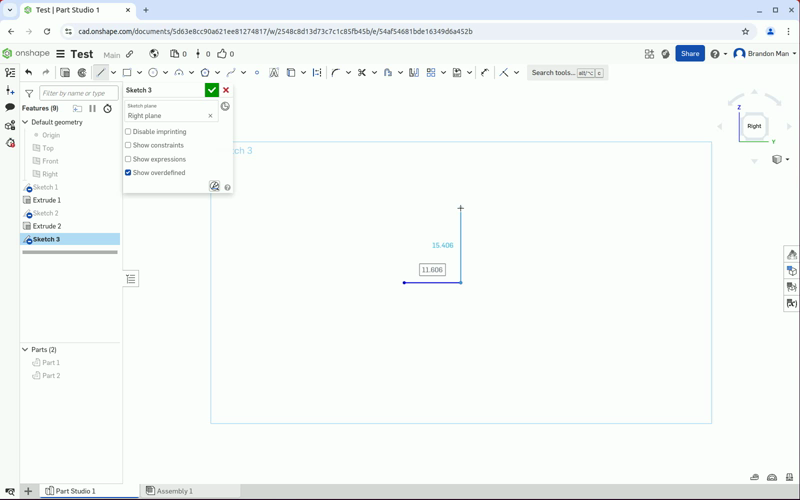
key_up(shift)
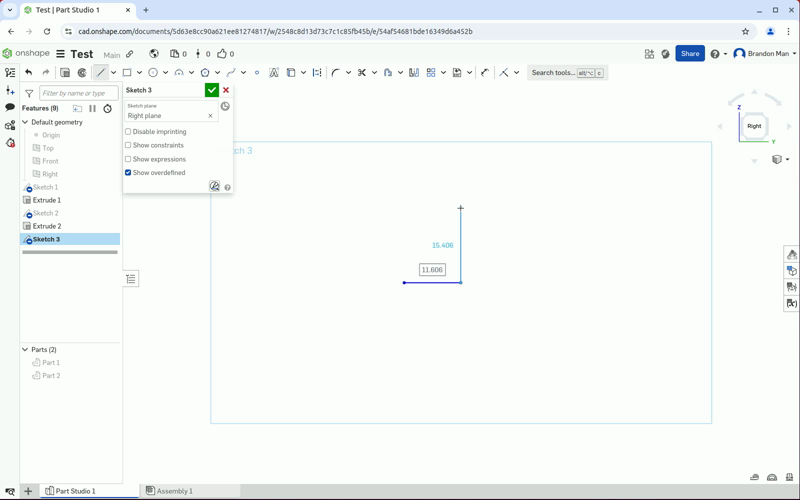
key_down(shift)
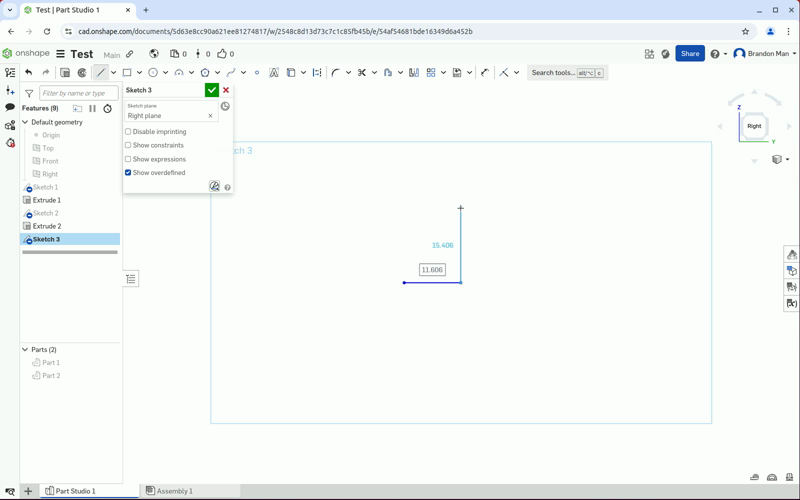
mouse_move(490, 207)
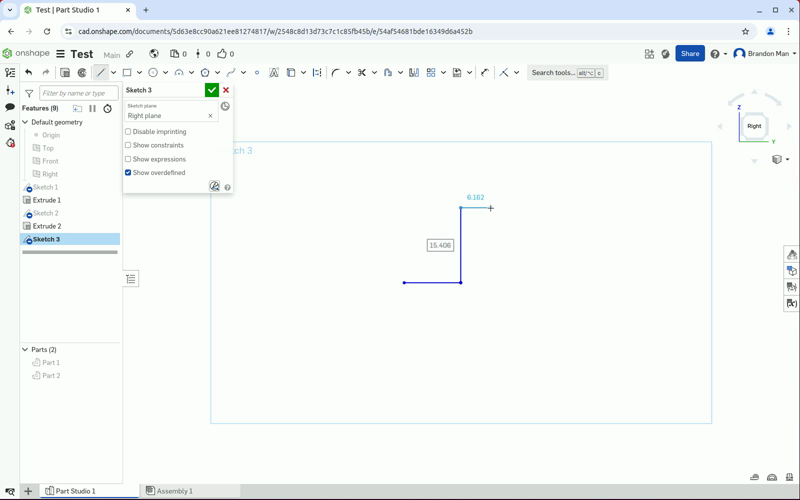
mouse_move(404, 207)
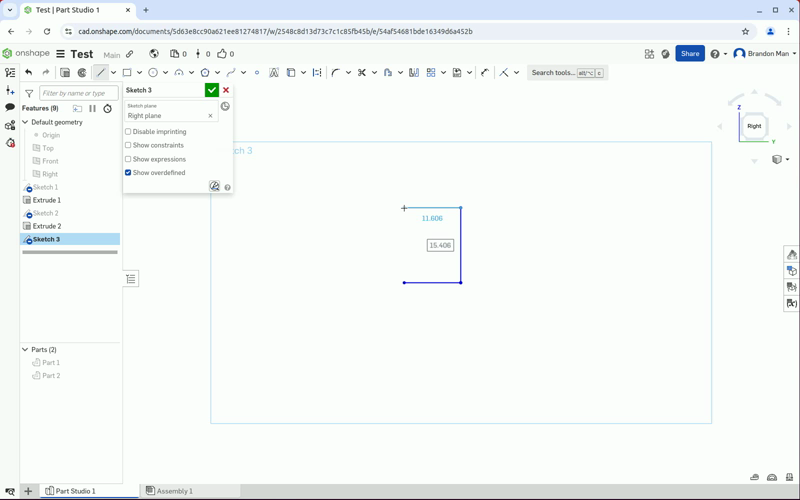
click(404, 207)
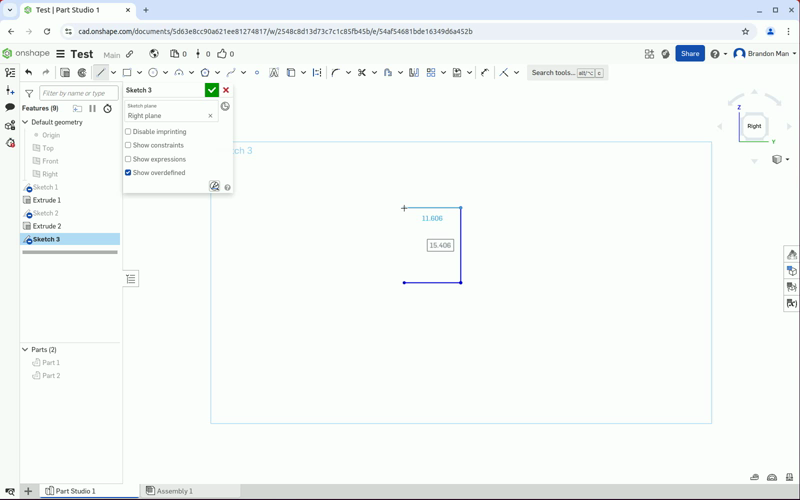
key_up(shift)
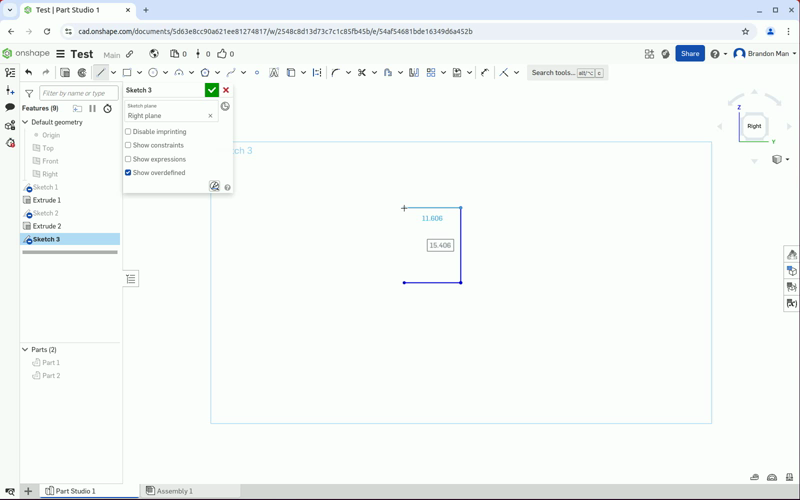
key_down(shift)
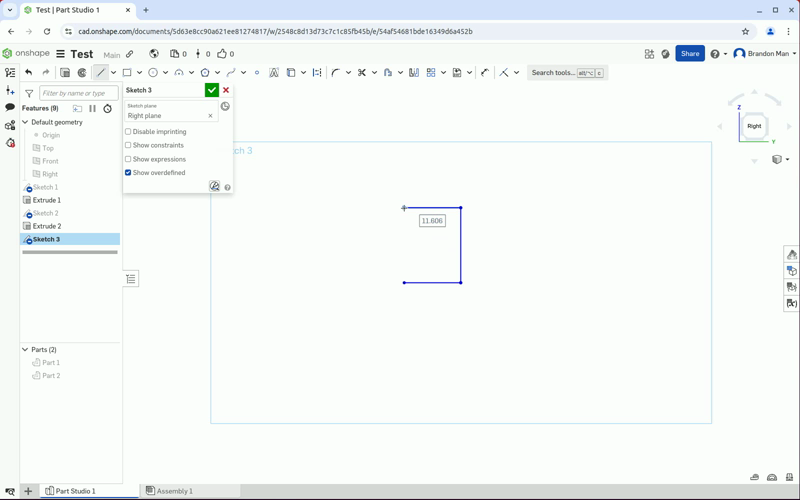
mouse_move(404, 282)
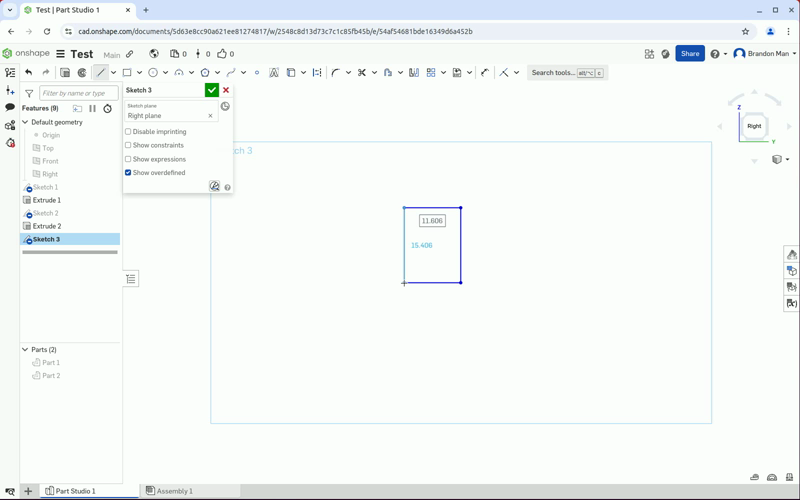
key_up(shift)
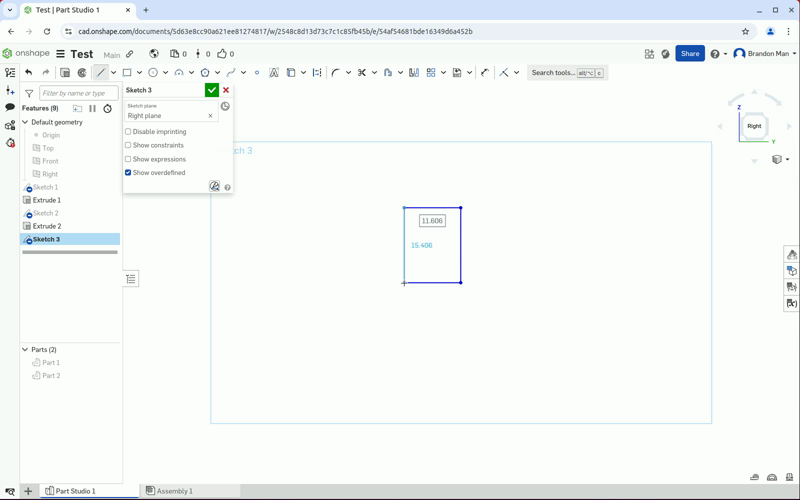
click(404, 282)
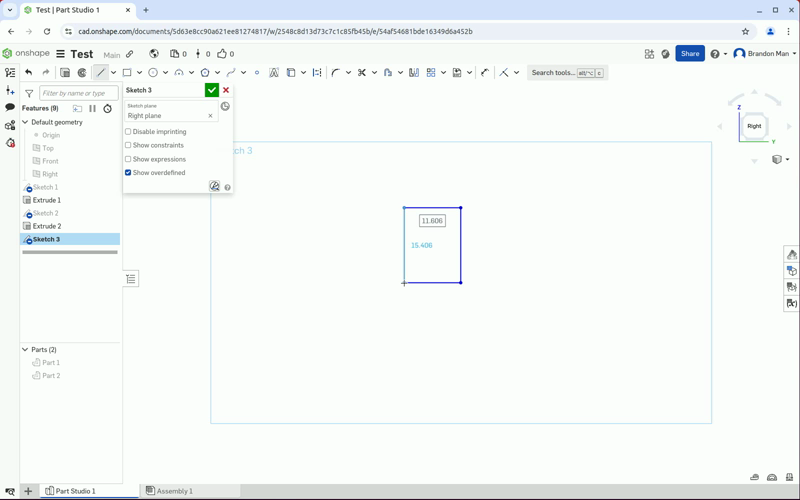
key(esc)
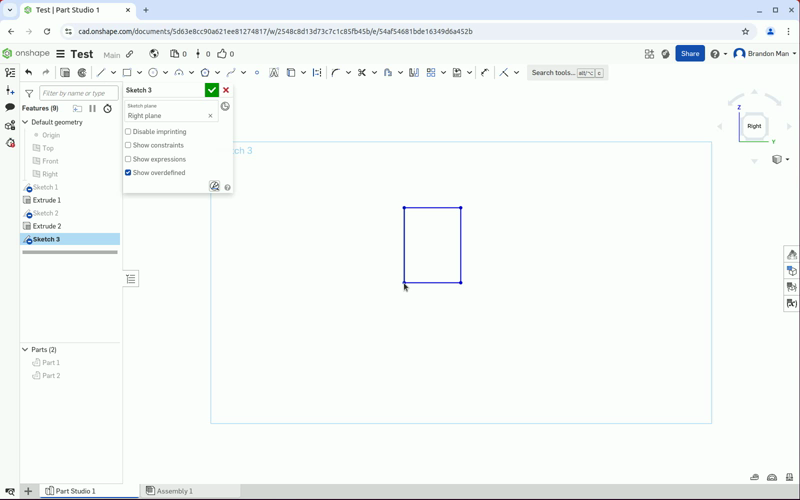
mouse_move(453, 274)
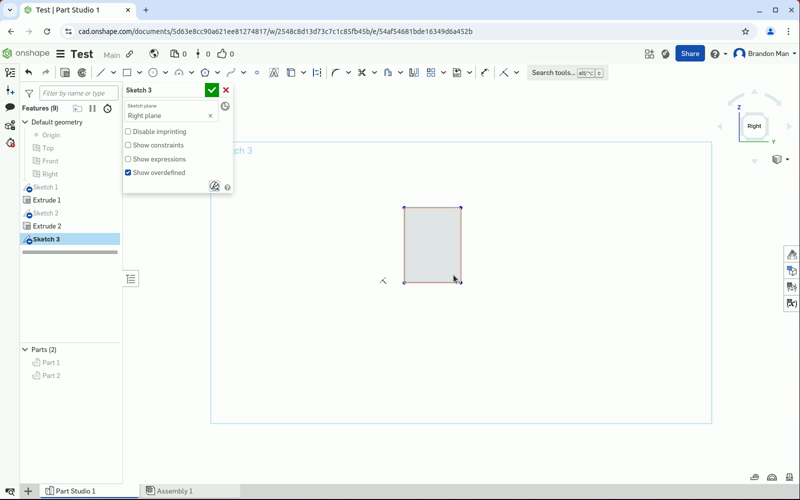
click(453, 274)
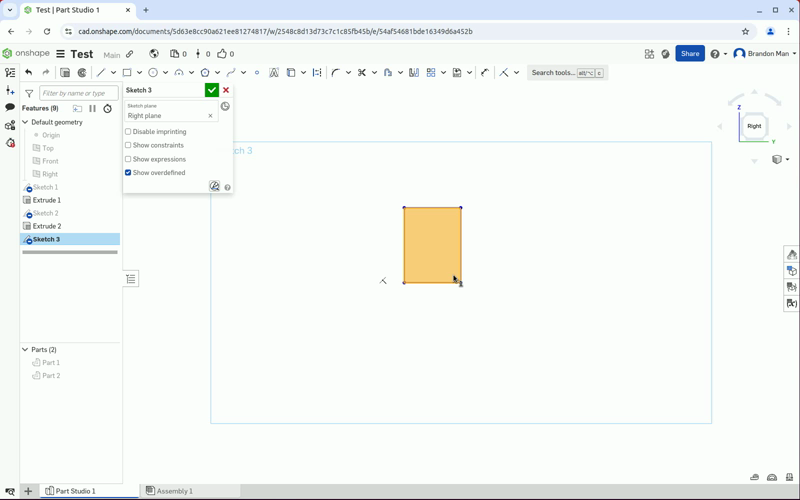
mouse_move(73, 352)
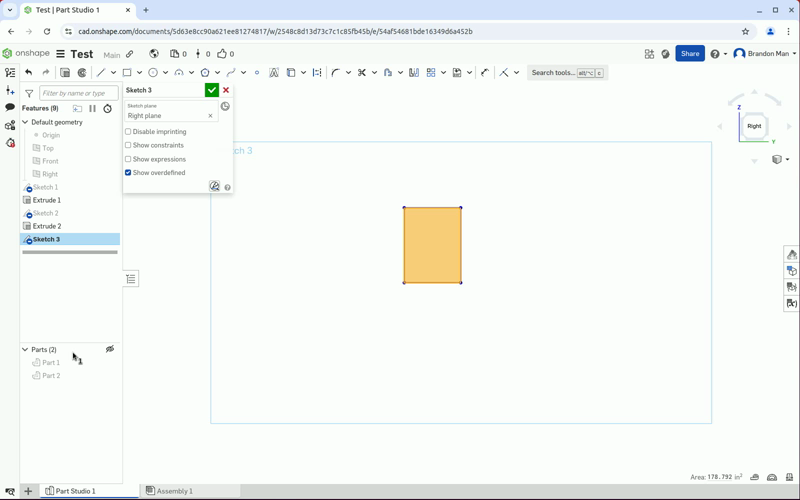
key(shift+y)
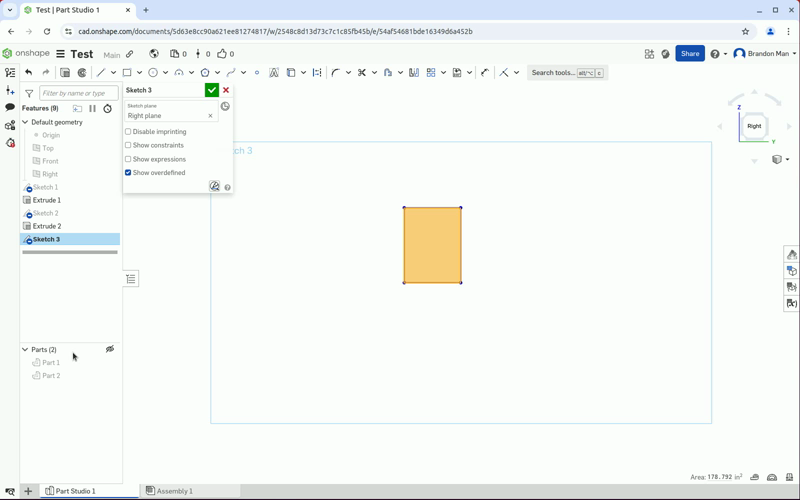
key(shift+e)
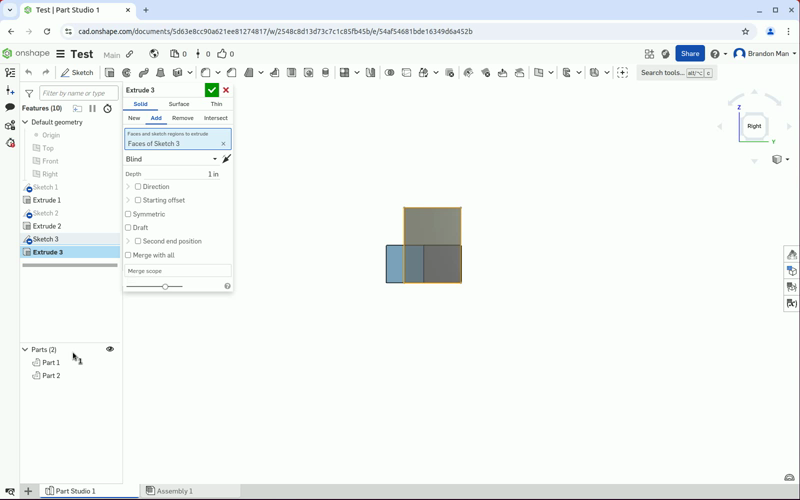
mouse_move(143, 106)
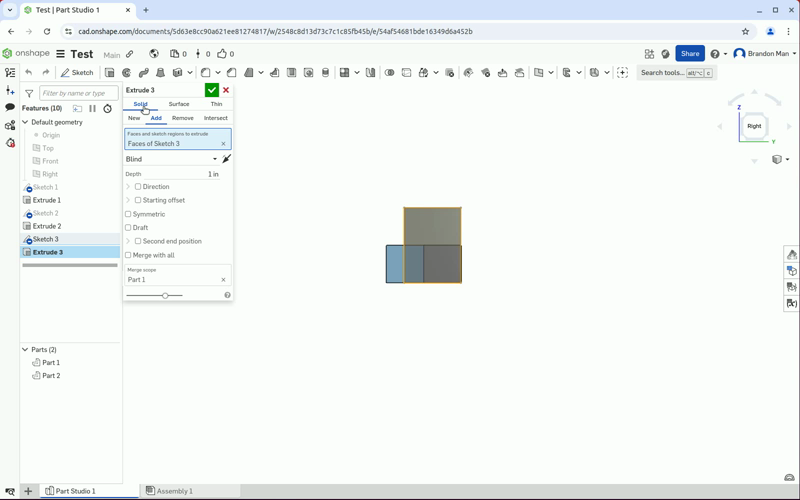
click(143, 106)
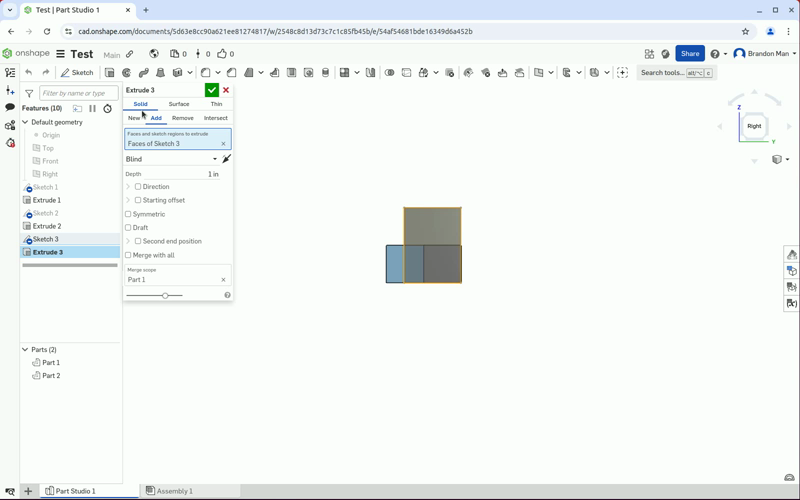
mouse_move(137, 120)
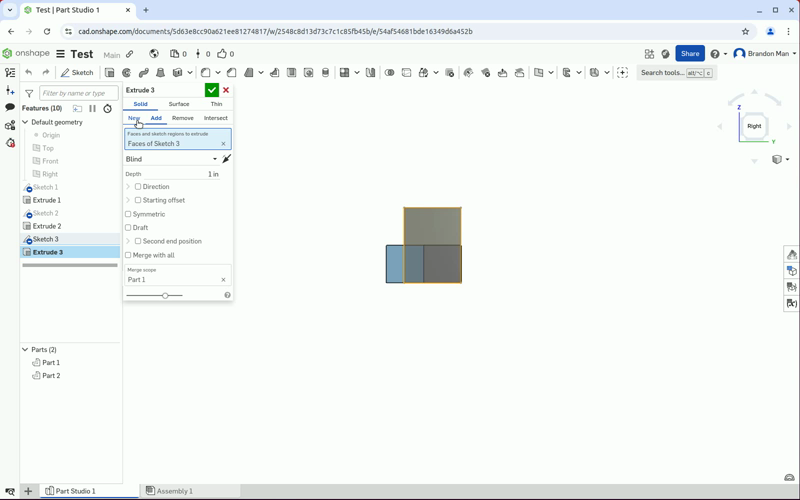
click(137, 120)
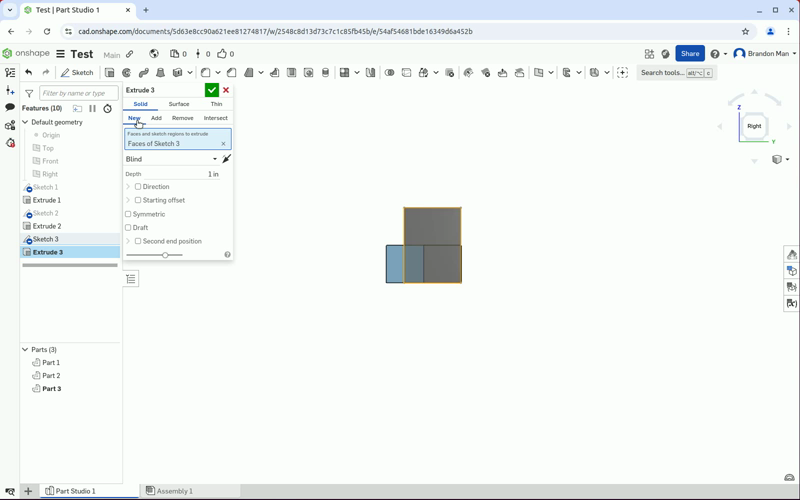
key(tab, 4)
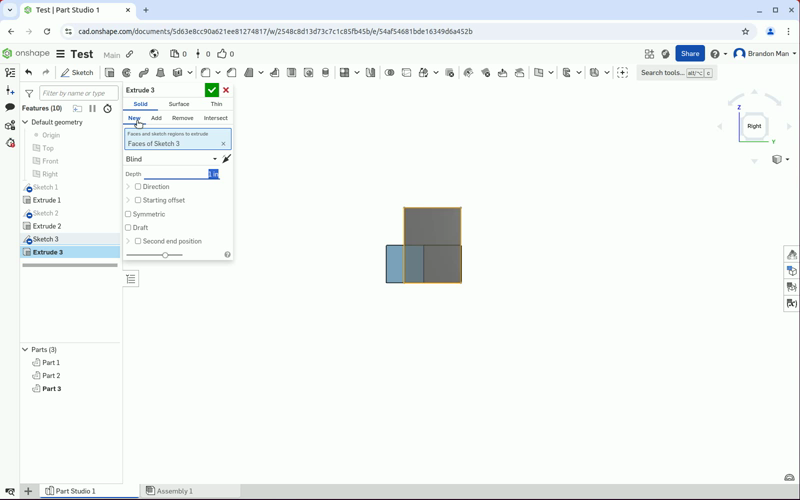
text(3.851)
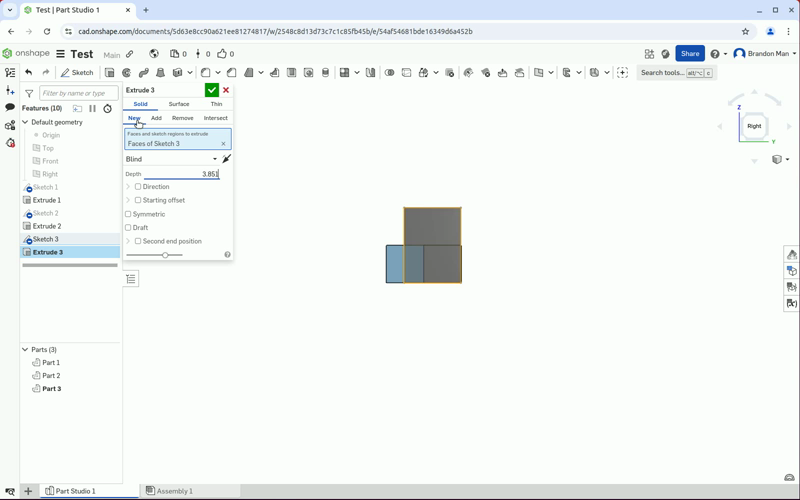
key(enter)
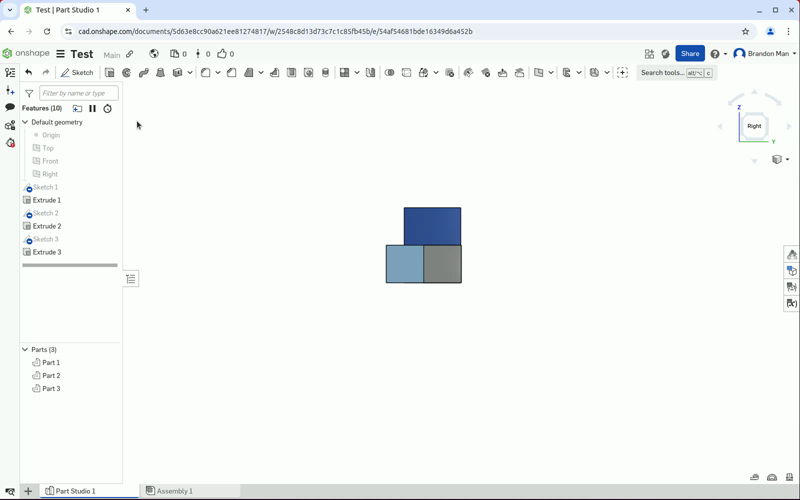
key(shift+h)
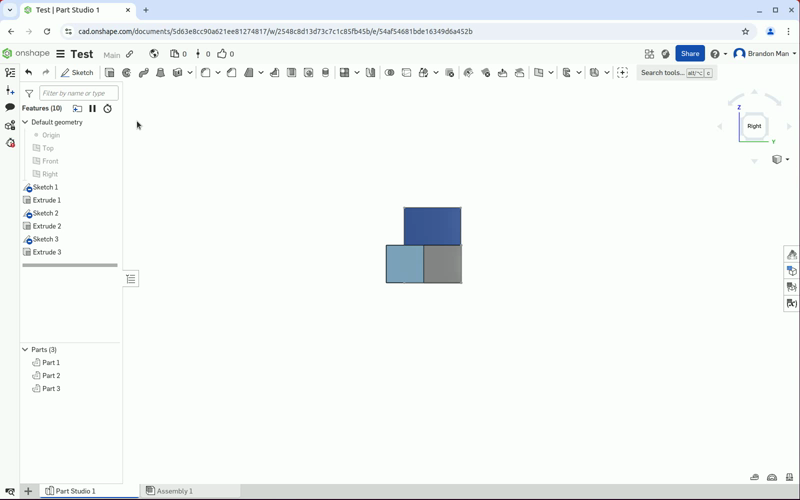
key(shift+h)
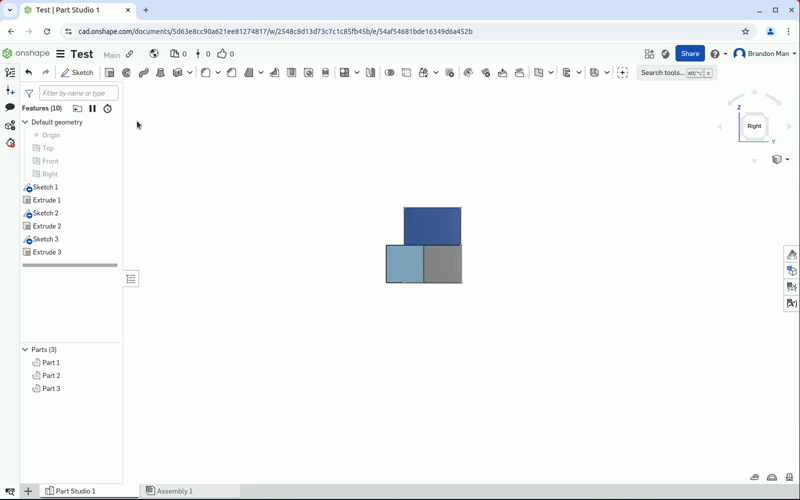
key(shift+7)
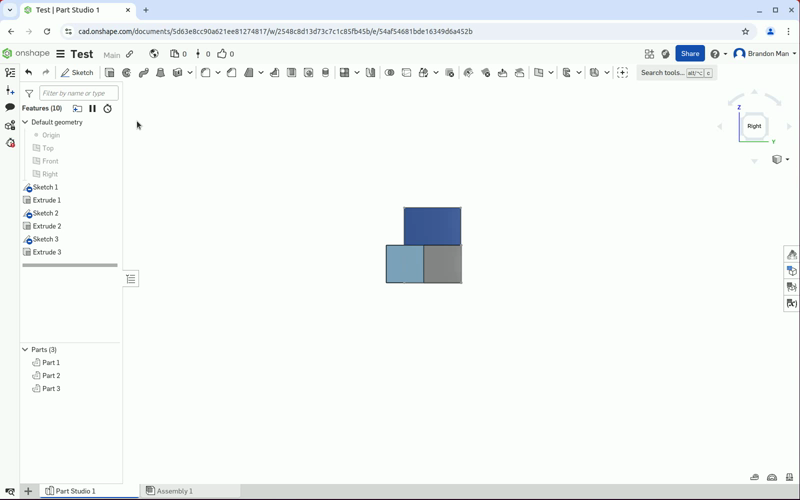
key(right, 2)
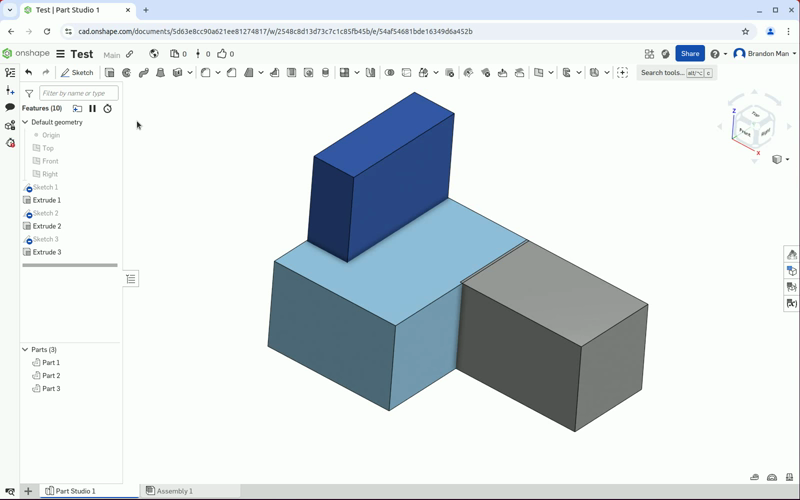
key(down, 2)
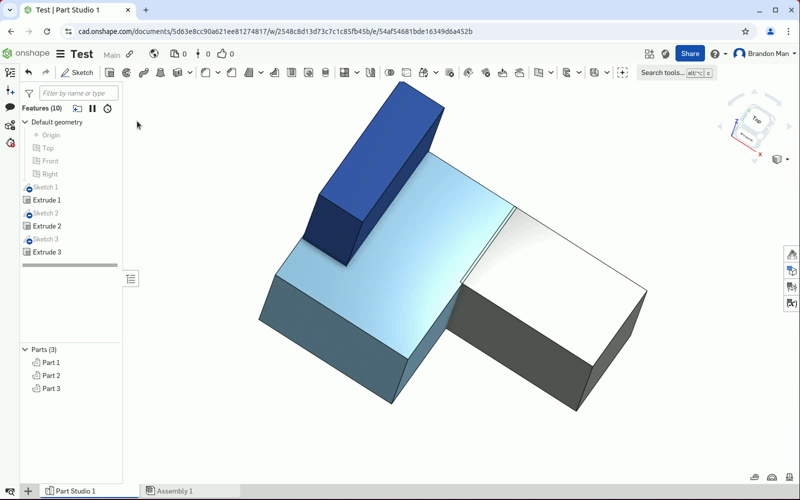
key(up, 2)
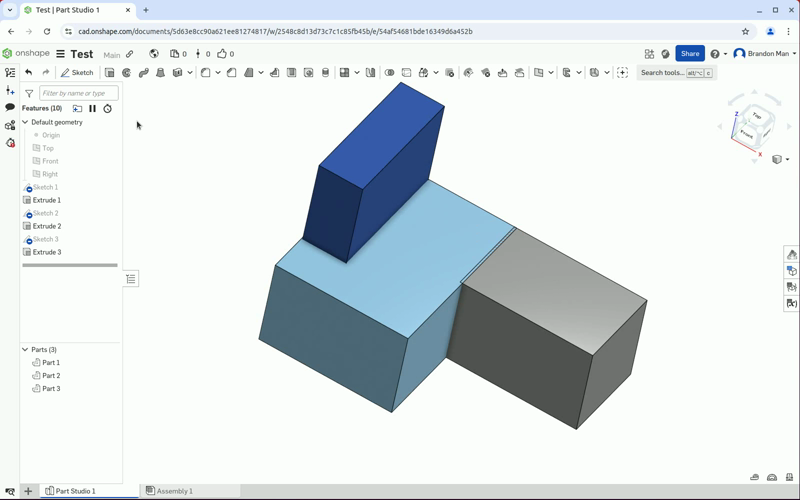
key(left, 2)
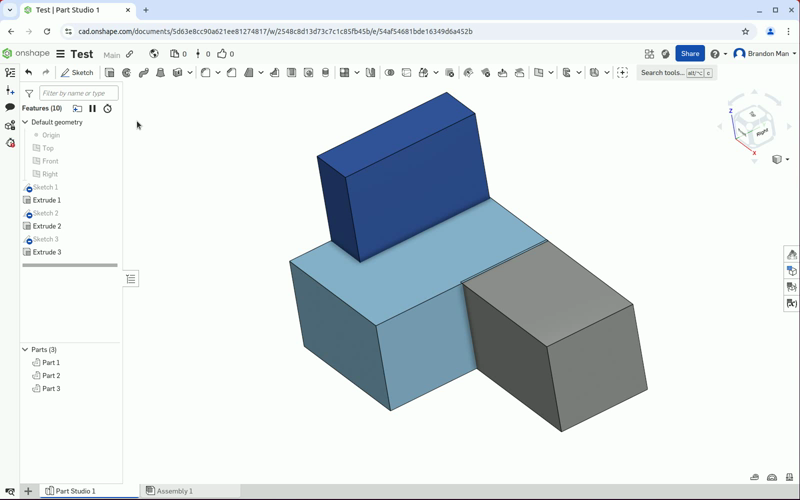
mouse_move(73, 189)
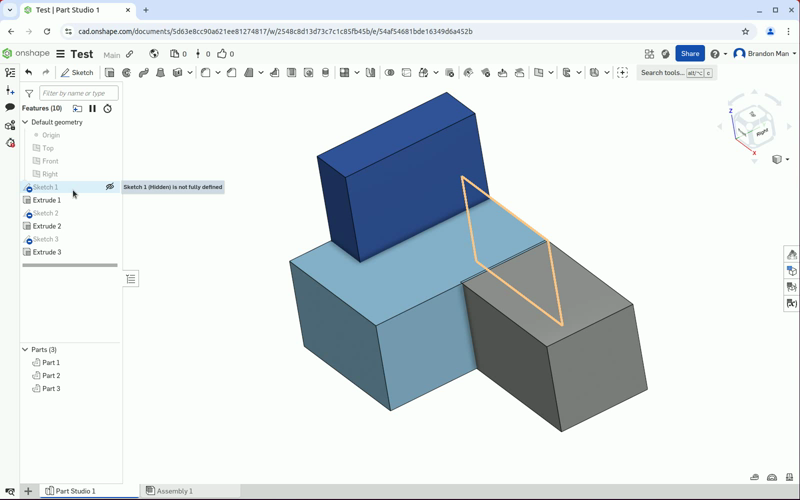
click(73, 189)